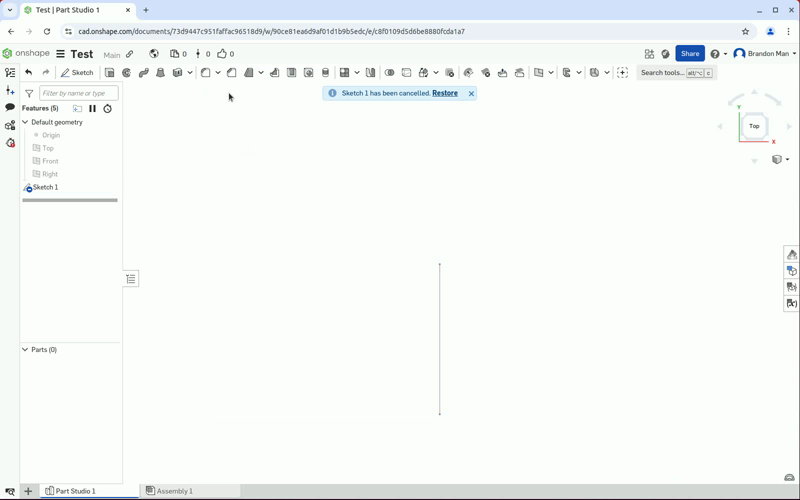
key(shift+h)
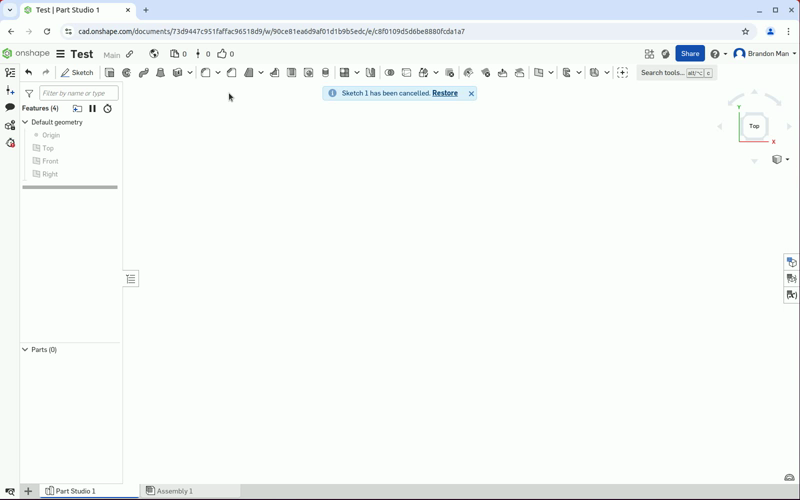
mouse_move(73, 352)
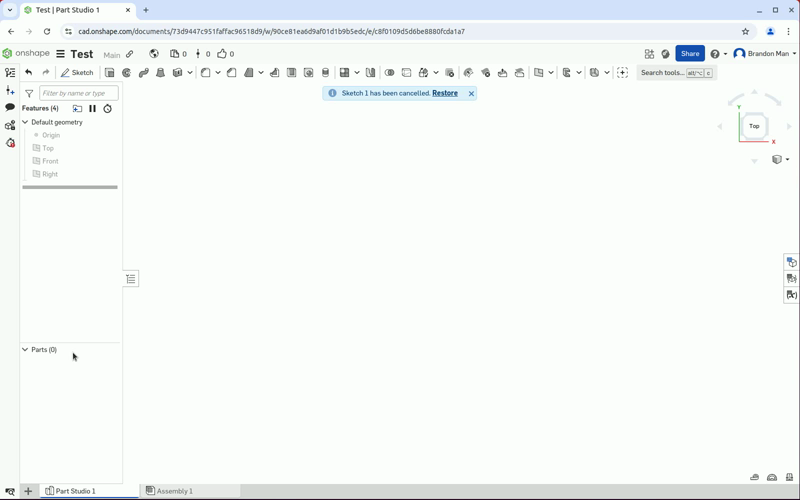
key(y)
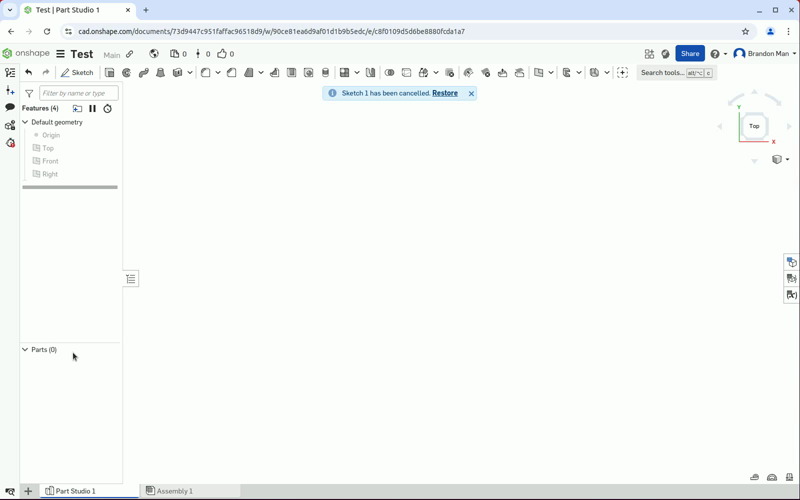
key(shift+p)
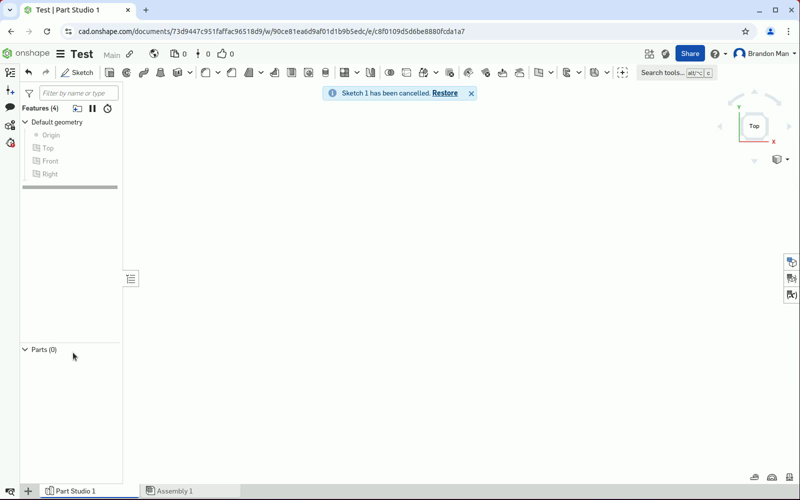
key(space)
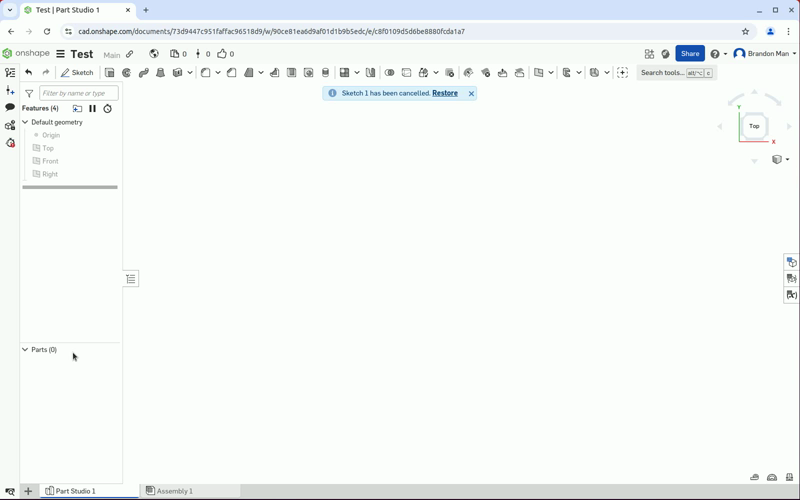
key_down(shift)
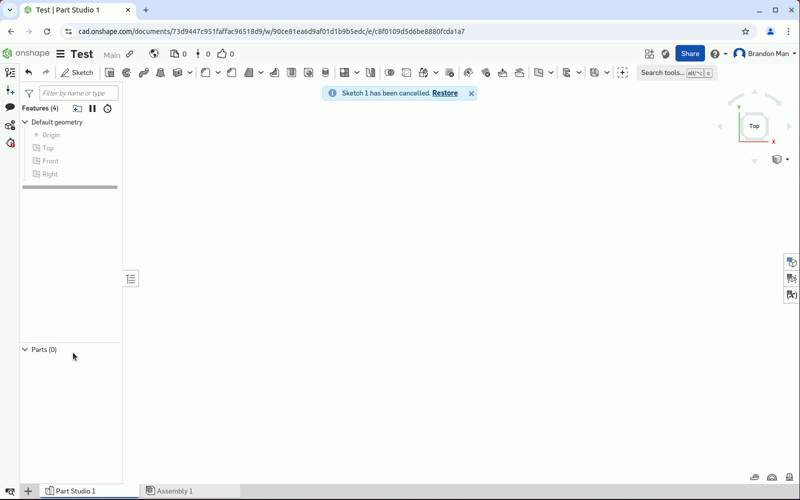
key(up)
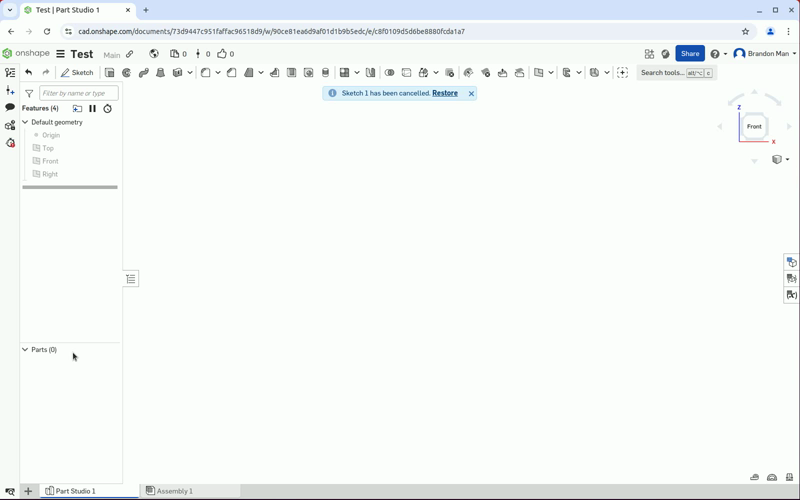
key_up(shift)
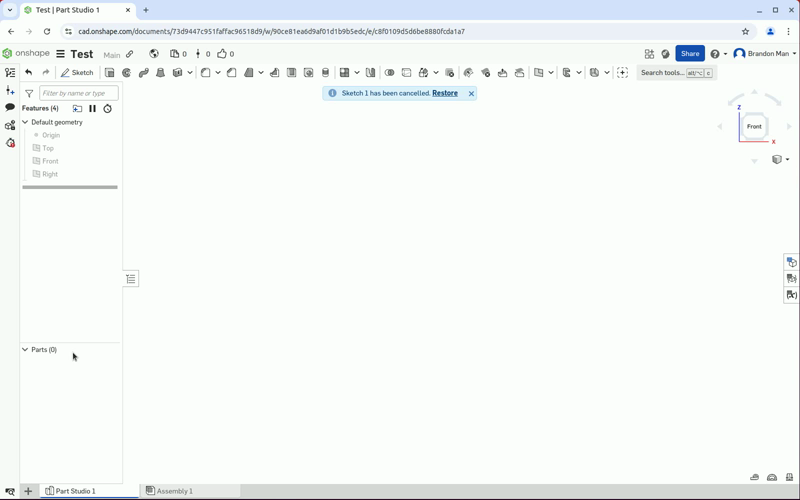
mouse_move(73, 352)
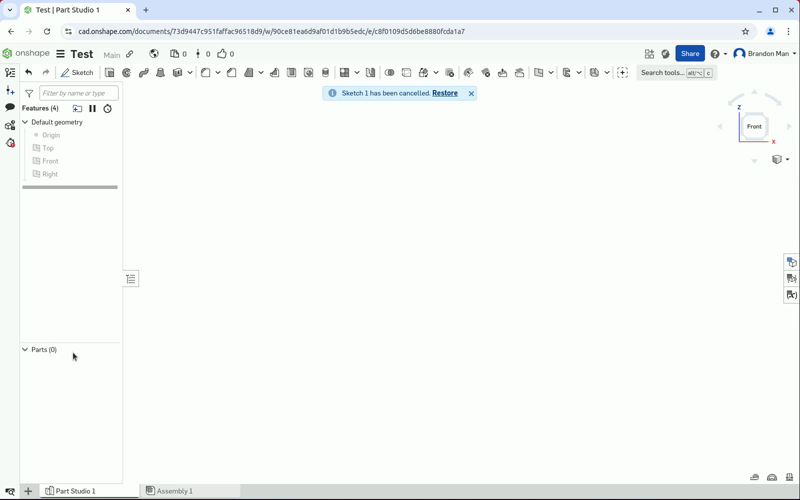
key(shift+y)
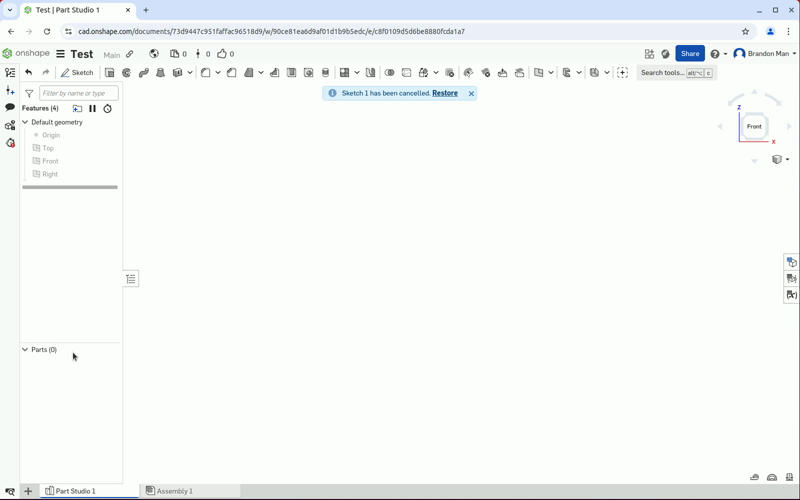
key(shift+s)
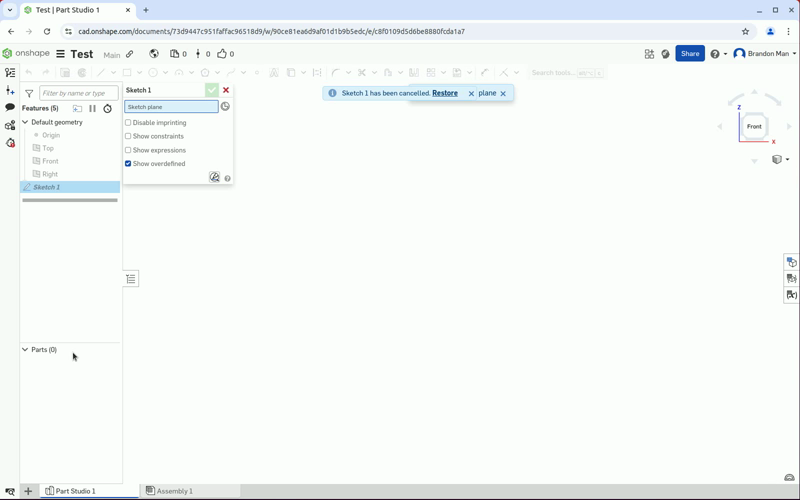
mouse_move(73, 163)
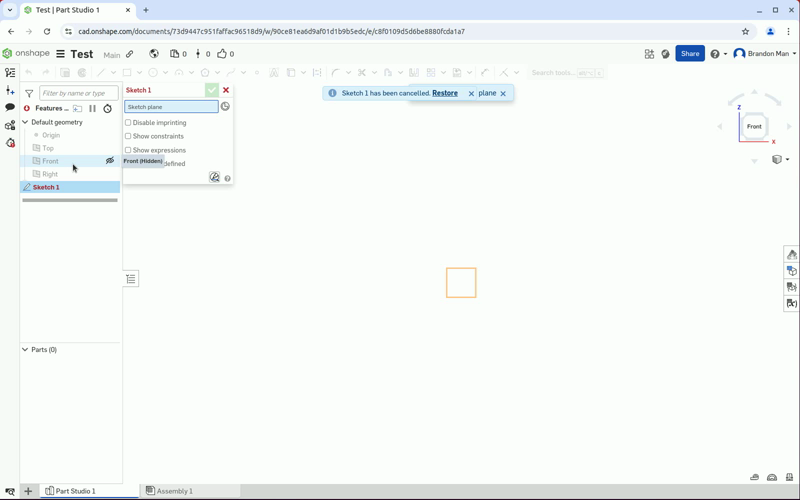
click(73, 163)
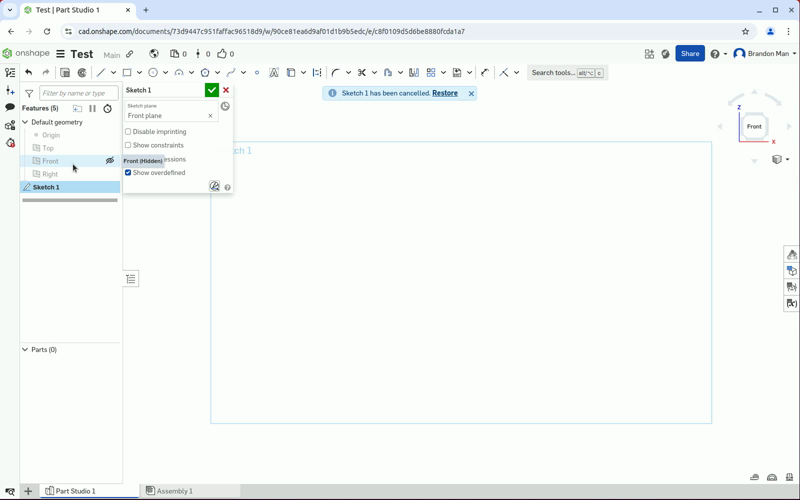
mouse_move(73, 352)
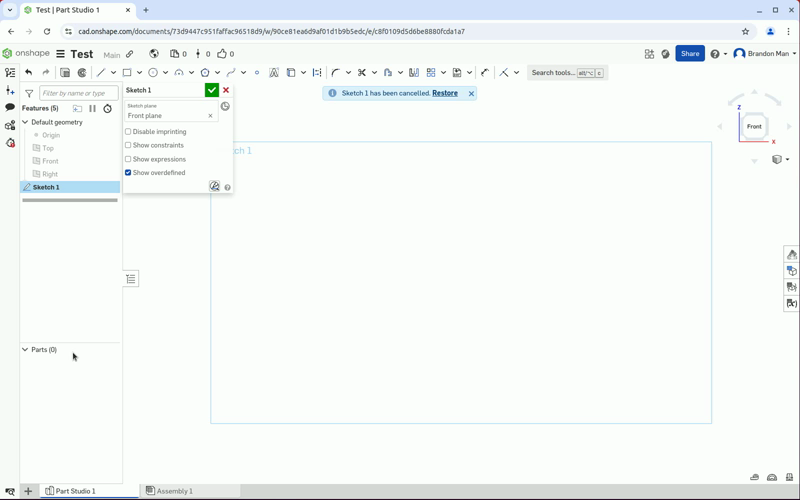
key(y)
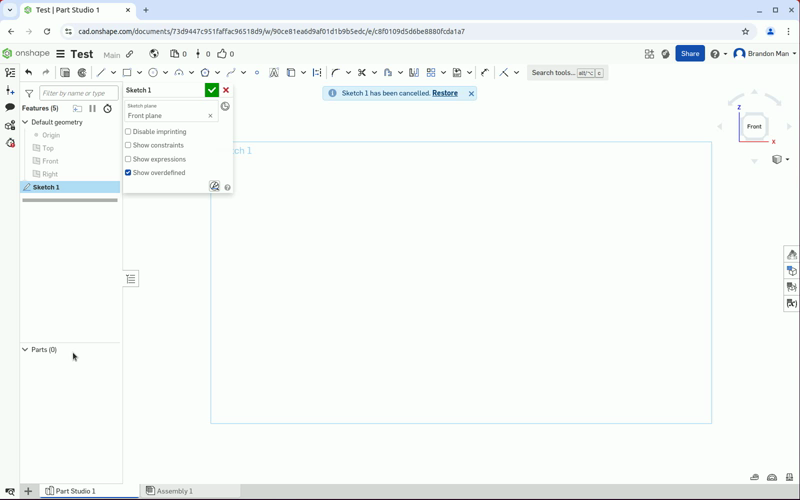
key(l)
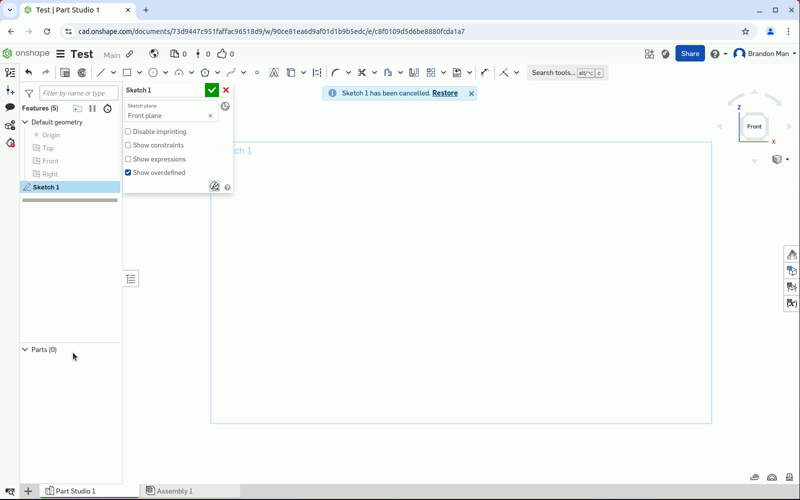
key_down(shift)
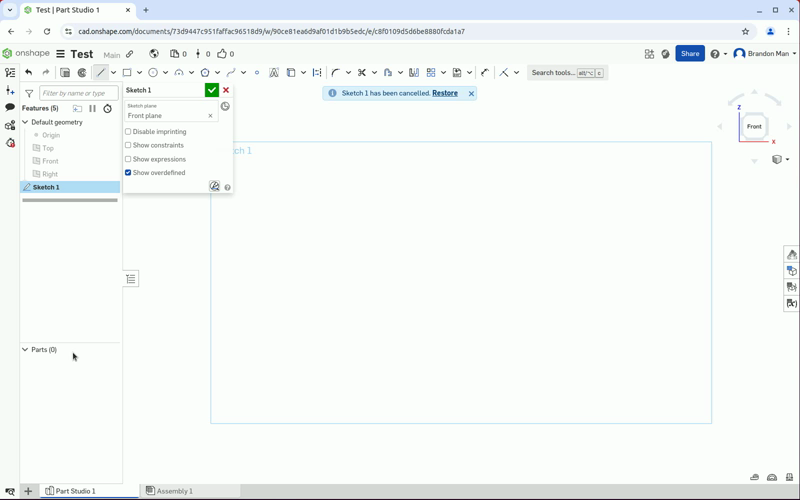
mouse_move(460, 282)
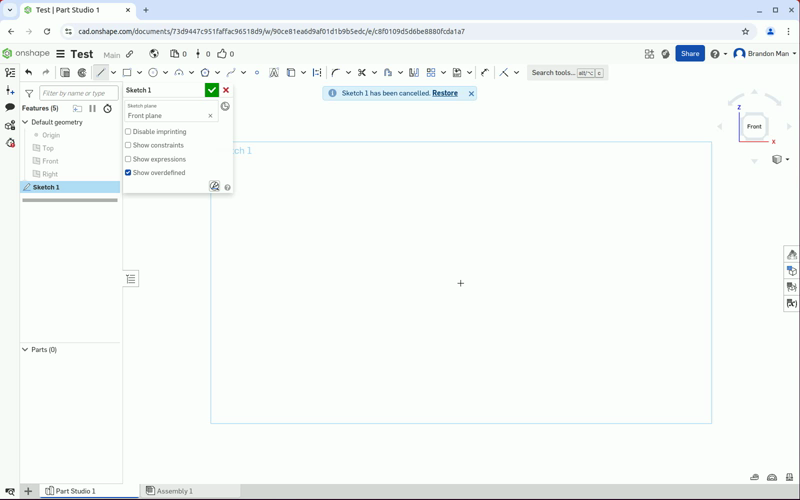
click(460, 282)
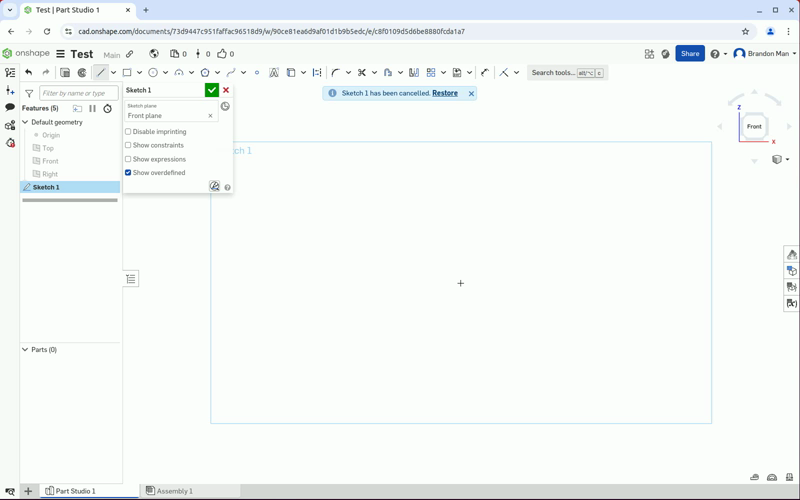
key_up(shift)
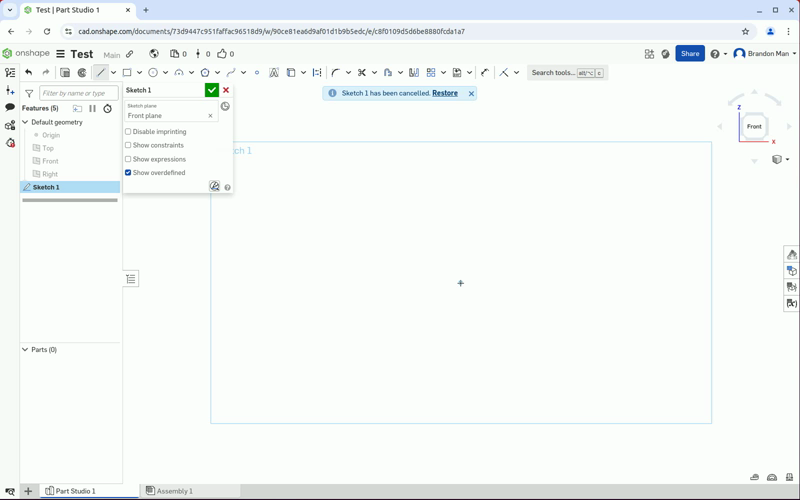
key_down(shift)
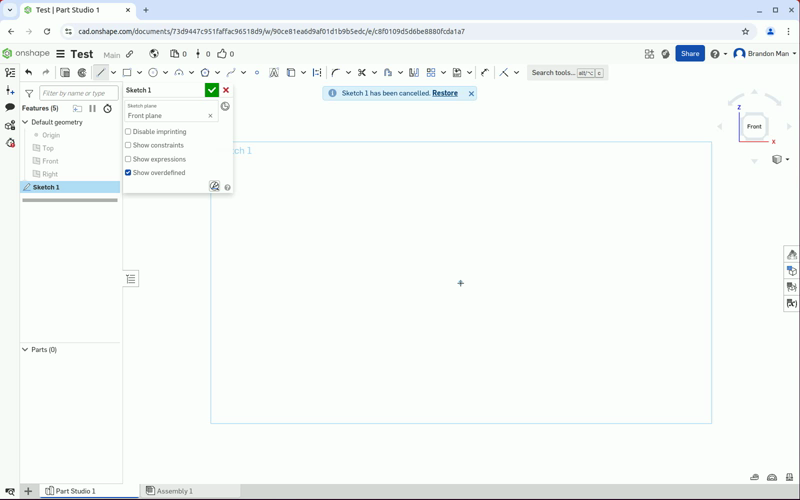
mouse_move(573, 282)
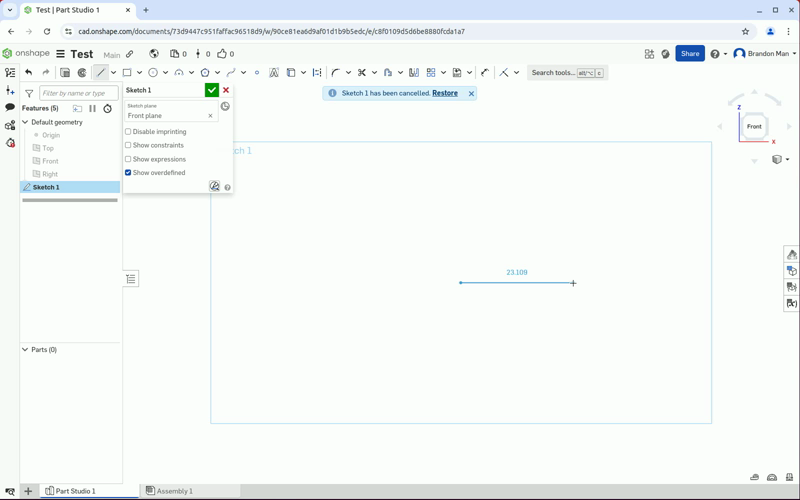
click(573, 282)
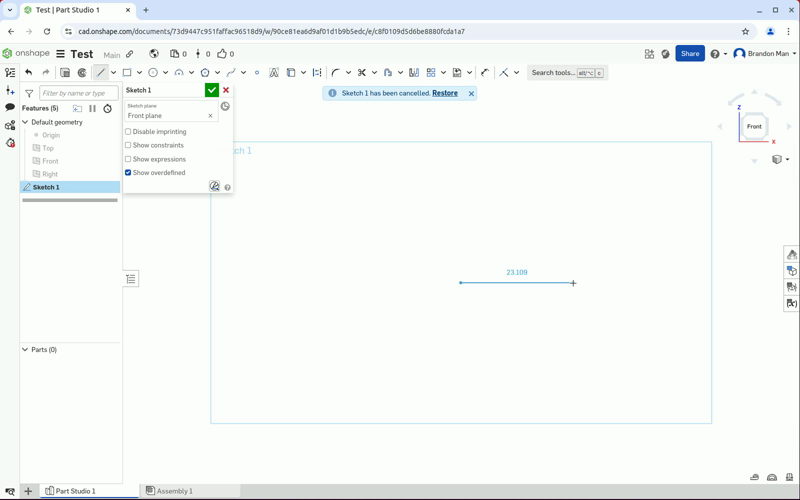
key_up(shift)
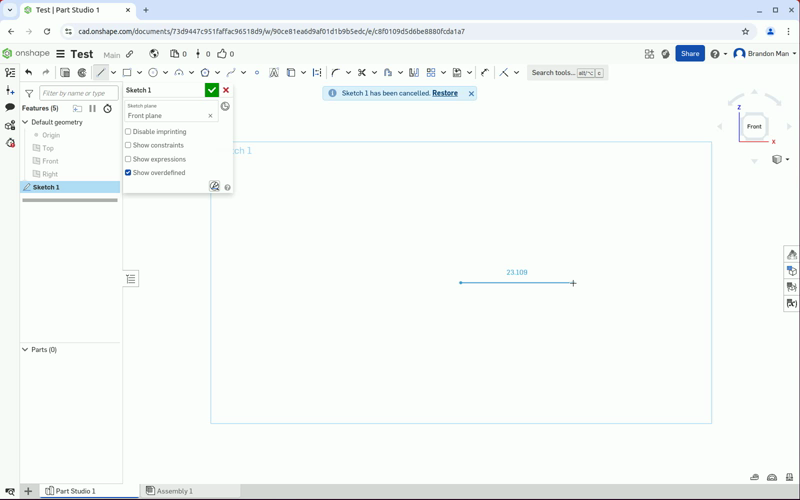
key_down(shift)
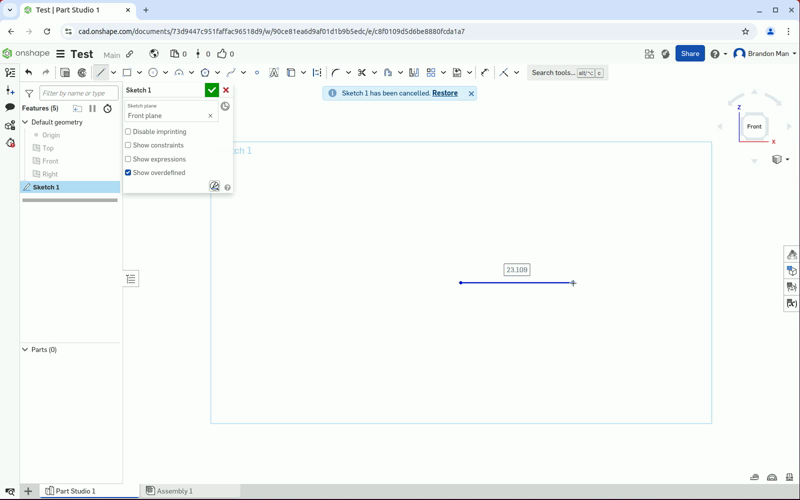
mouse_move(573, 170)
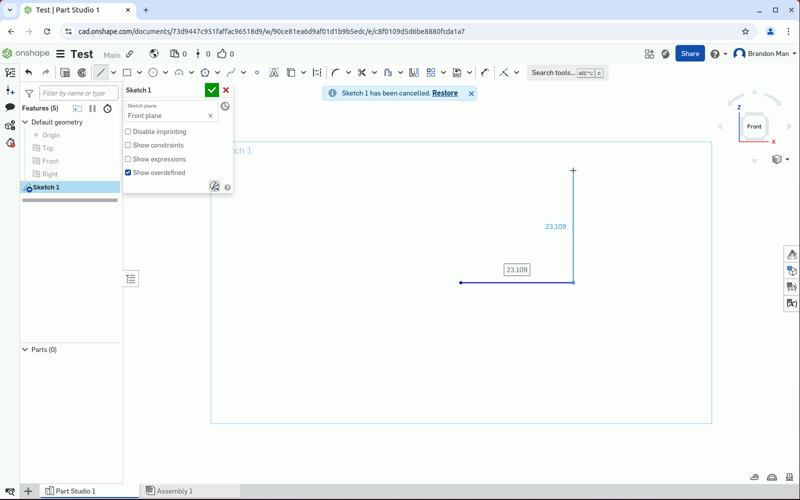
click(573, 170)
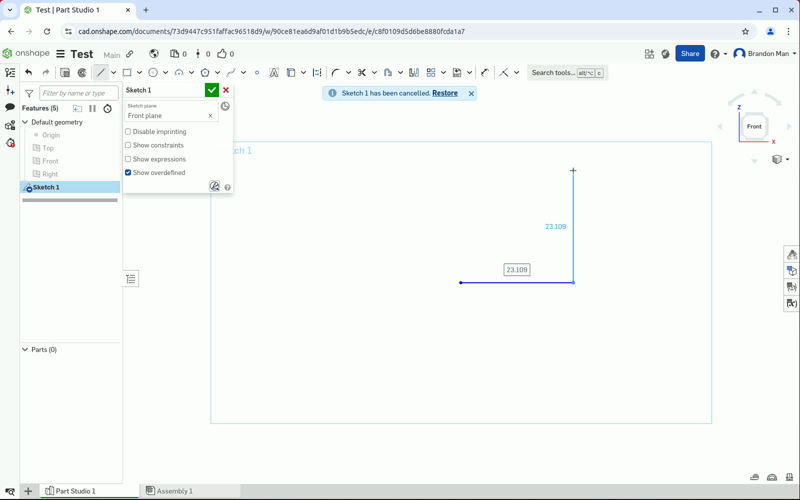
key_up(shift)
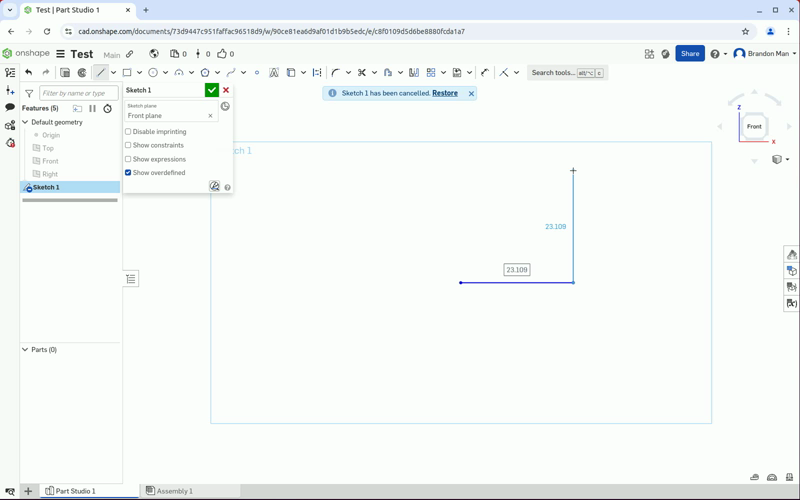
key_down(shift)
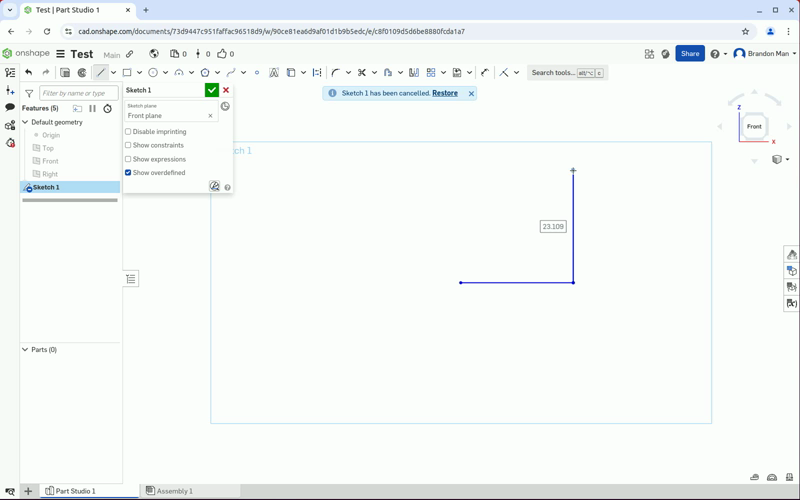
mouse_move(460, 170)
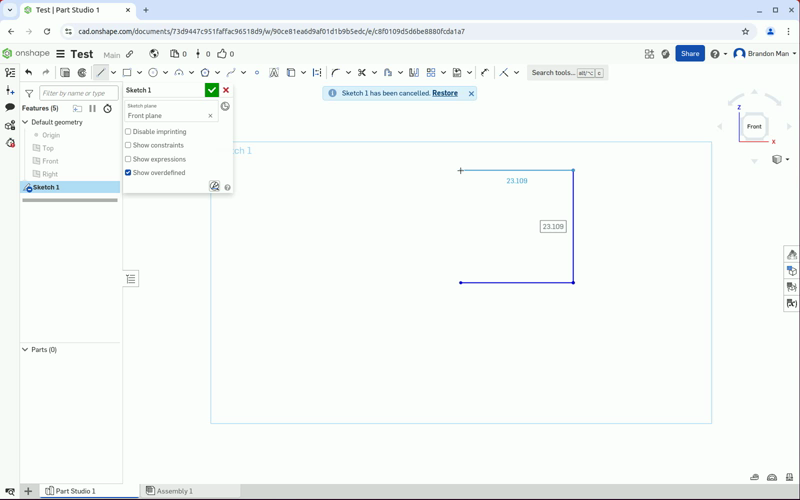
click(460, 170)
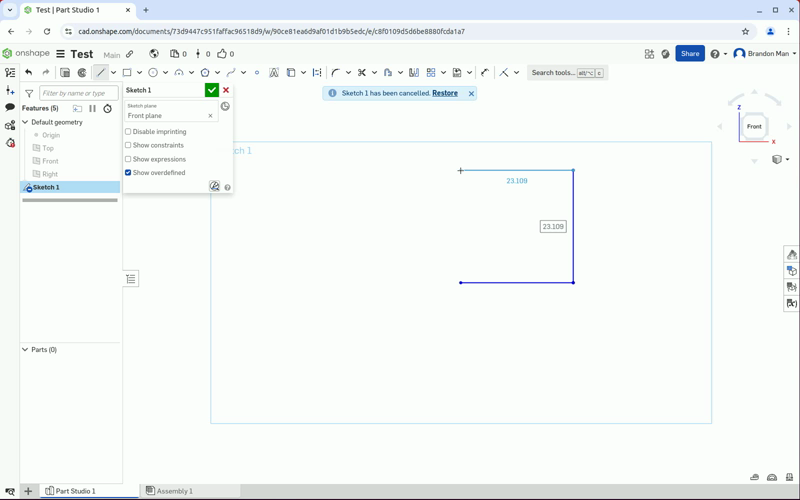
key_up(shift)
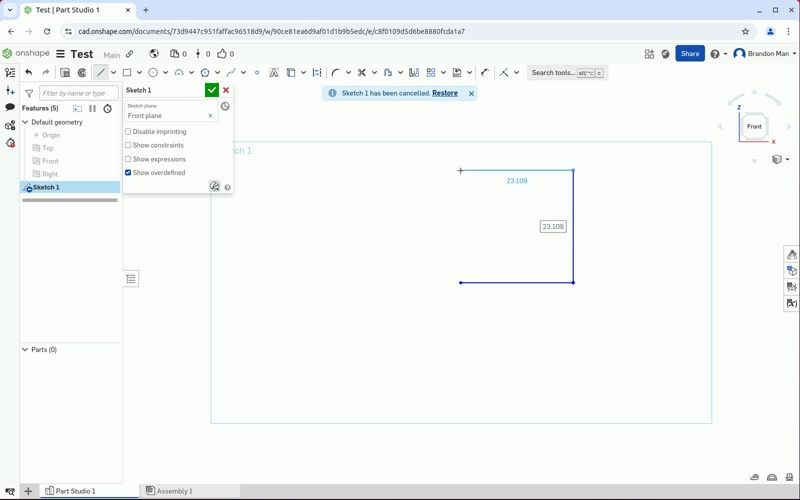
key_down(shift)
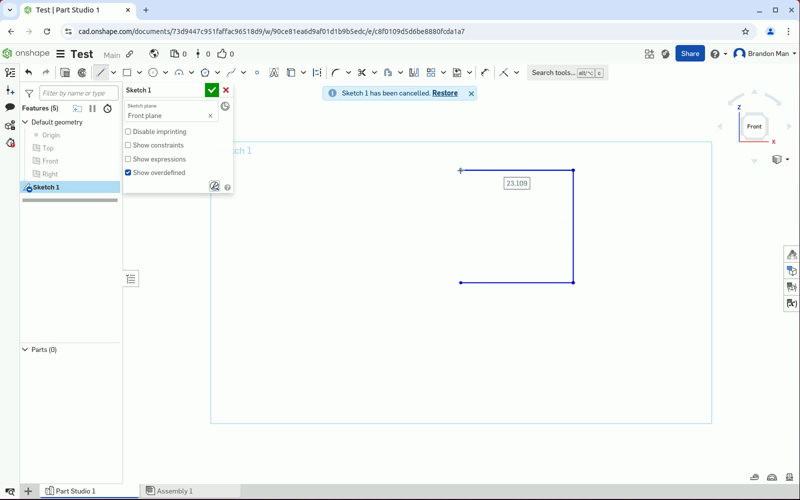
mouse_move(460, 282)
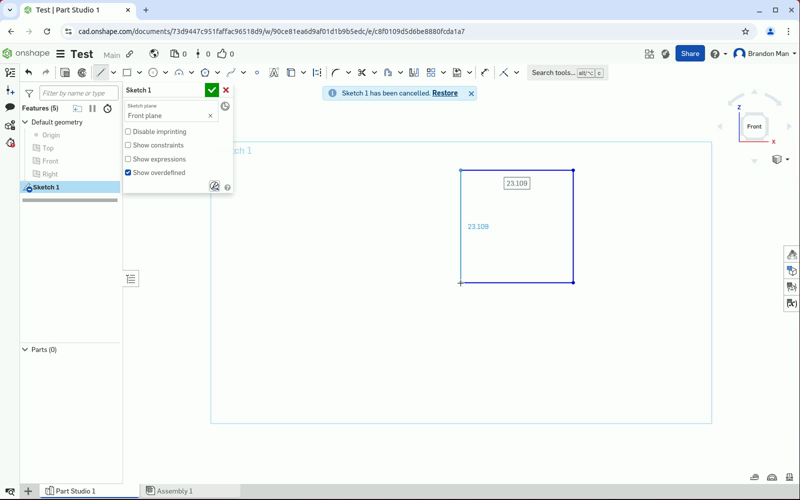
key_up(shift)
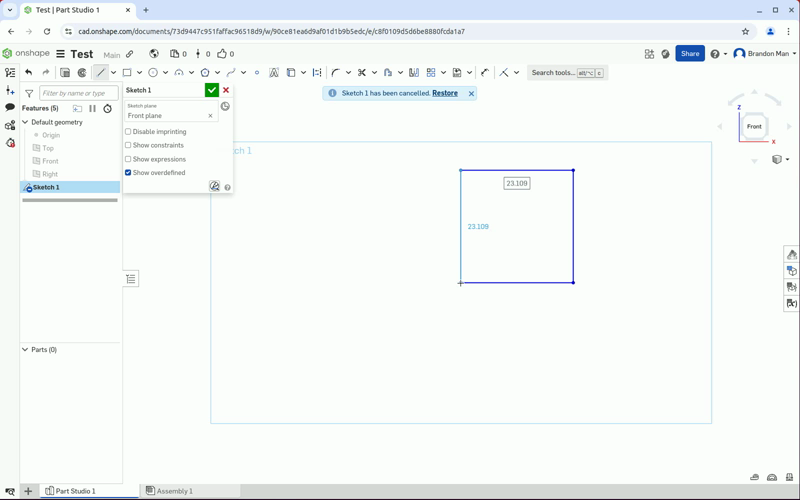
click(460, 282)
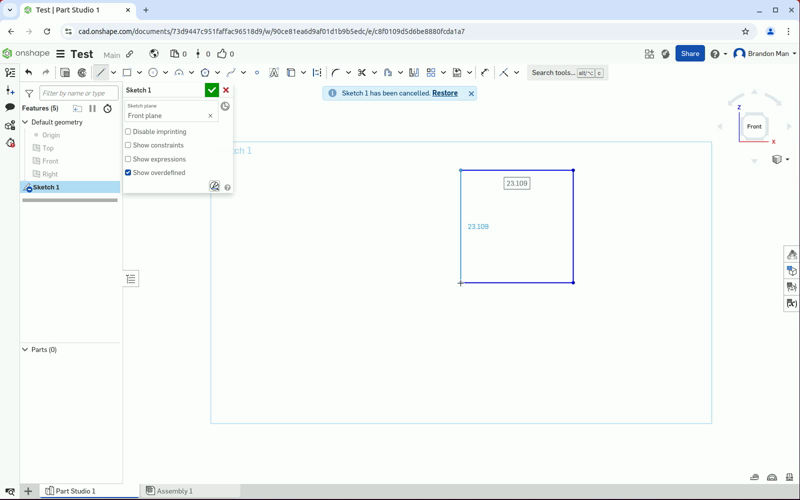
key(esc)
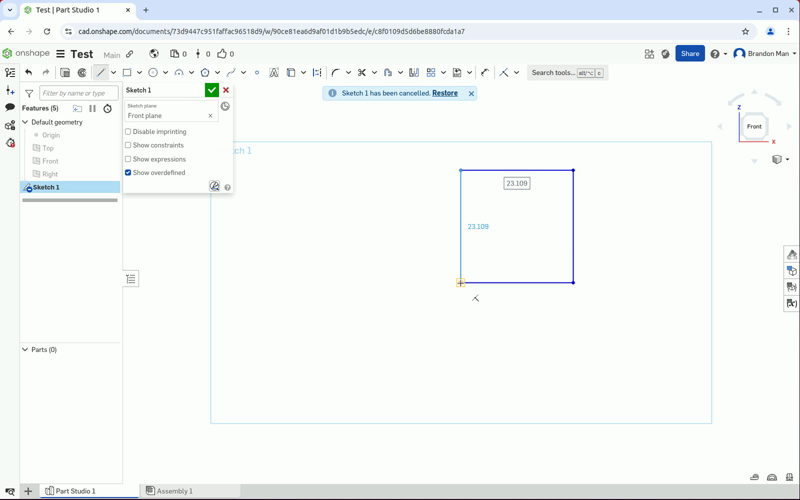
mouse_move(531, 245)
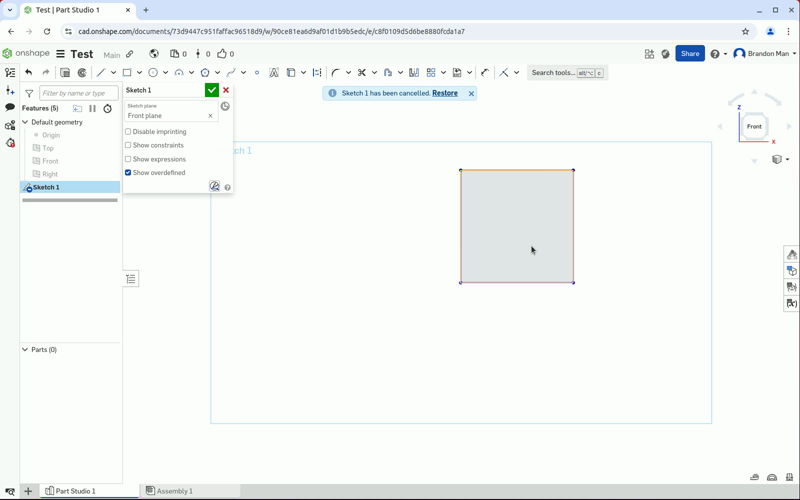
click(531, 245)
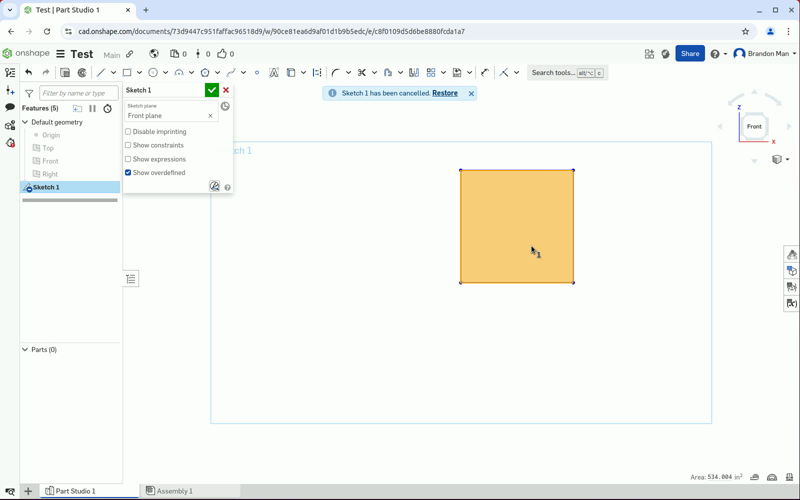
mouse_move(73, 352)
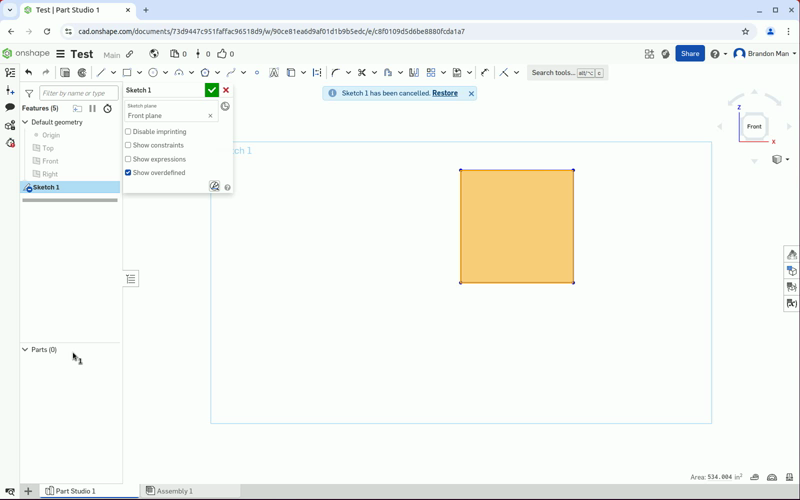
key(shift+y)
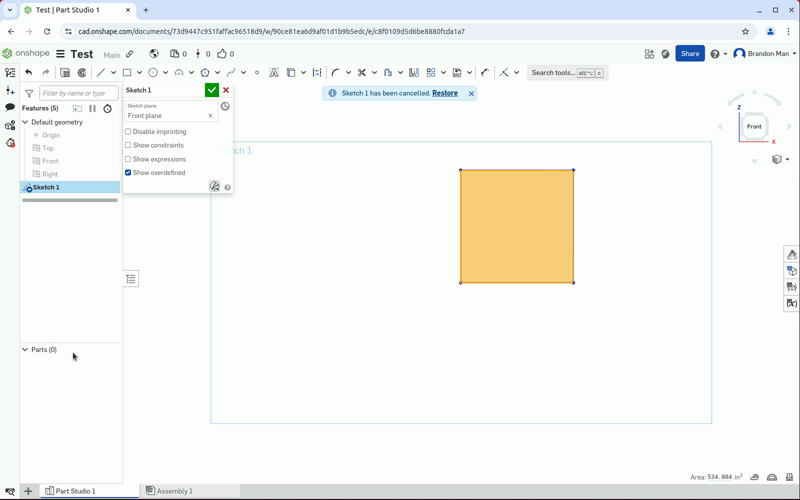
key(shift+e)
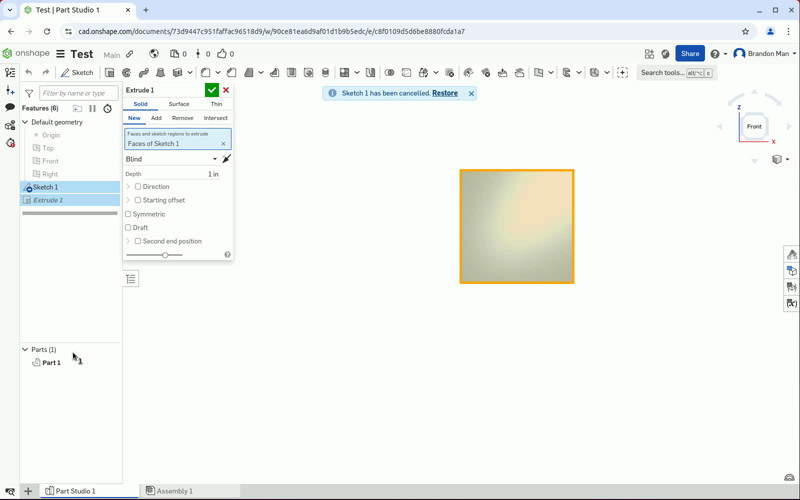
mouse_move(143, 106)
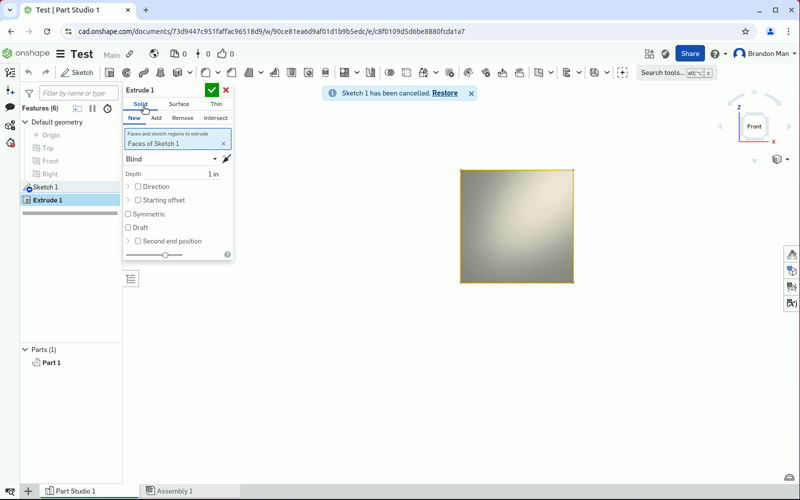
click(143, 106)
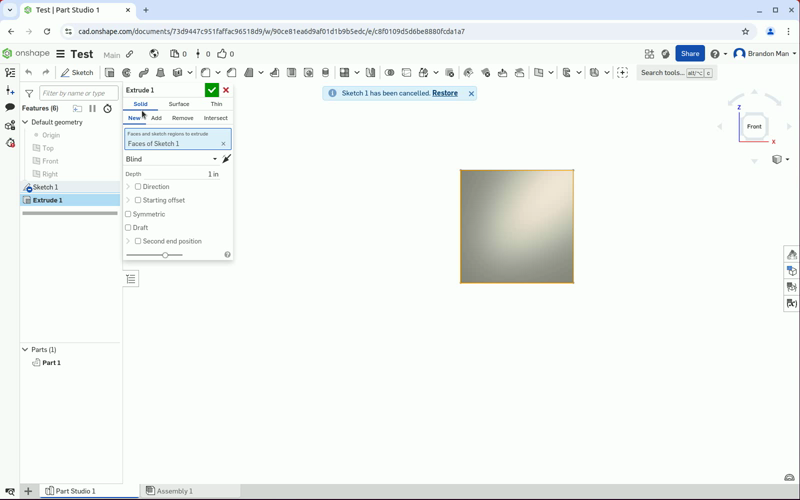
mouse_move(137, 120)
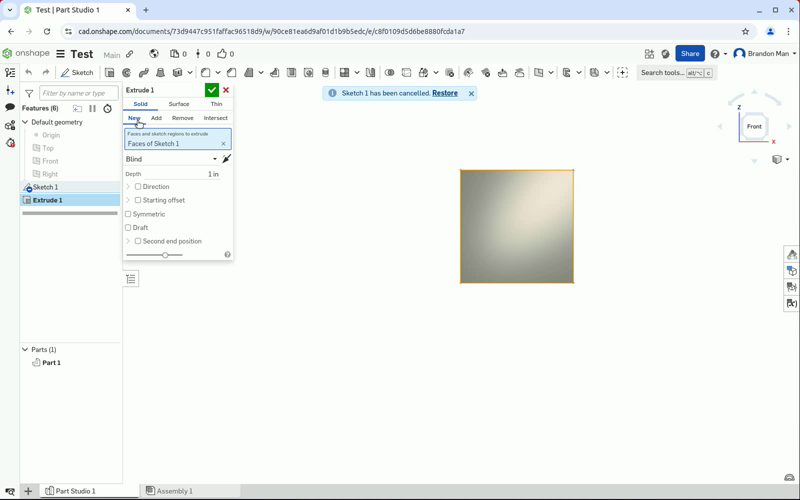
click(137, 120)
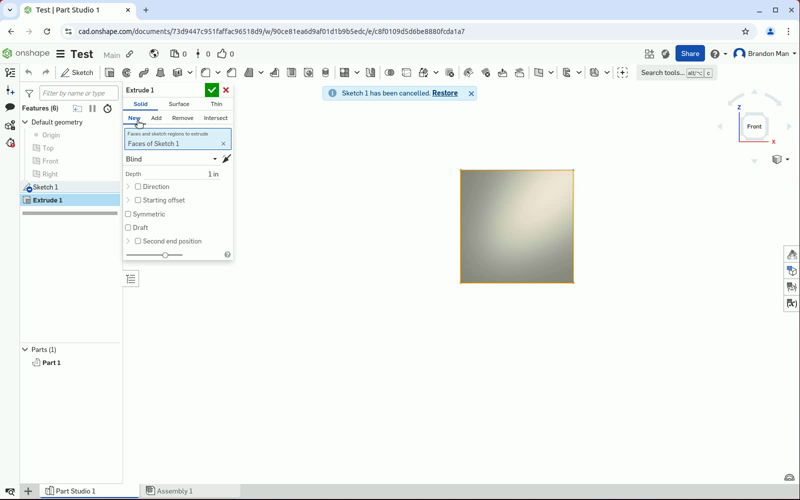
key(tab, 4)
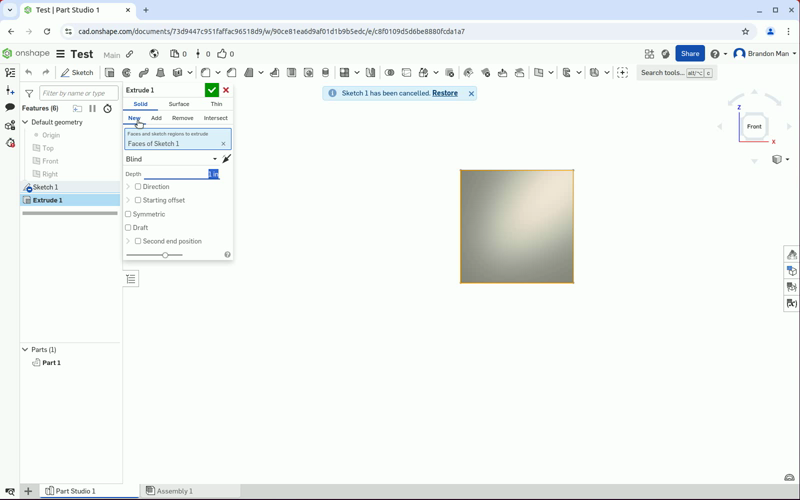
text(23.108)
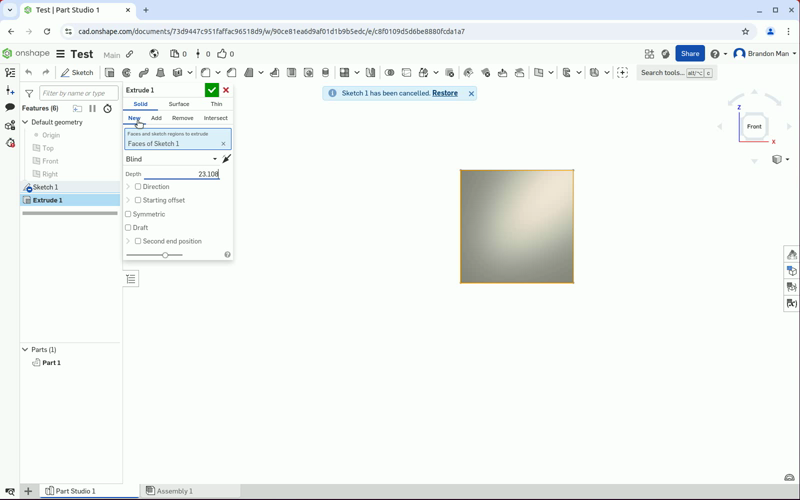
key(enter)
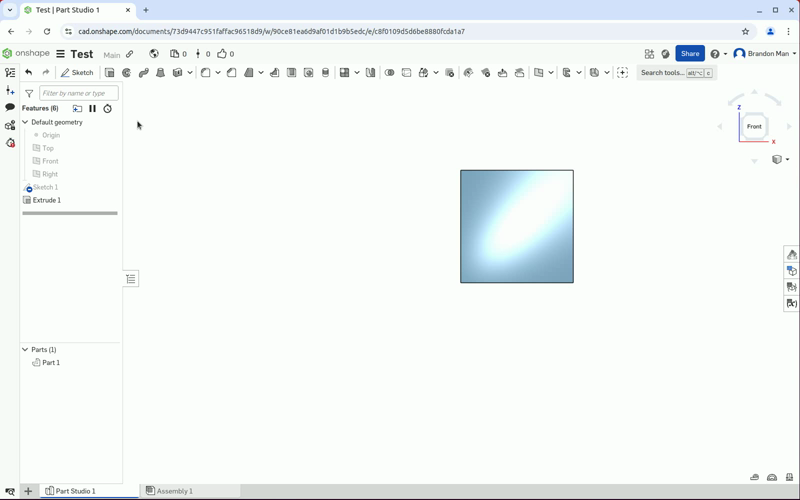
key(shift+h)
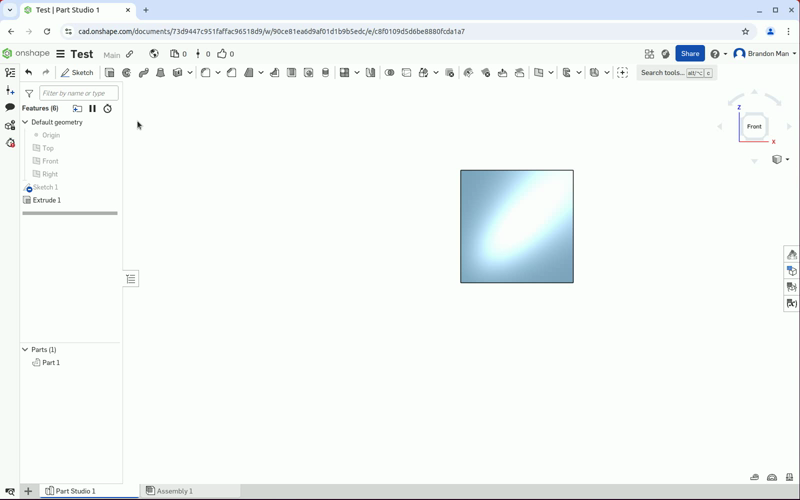
key(shift+h)
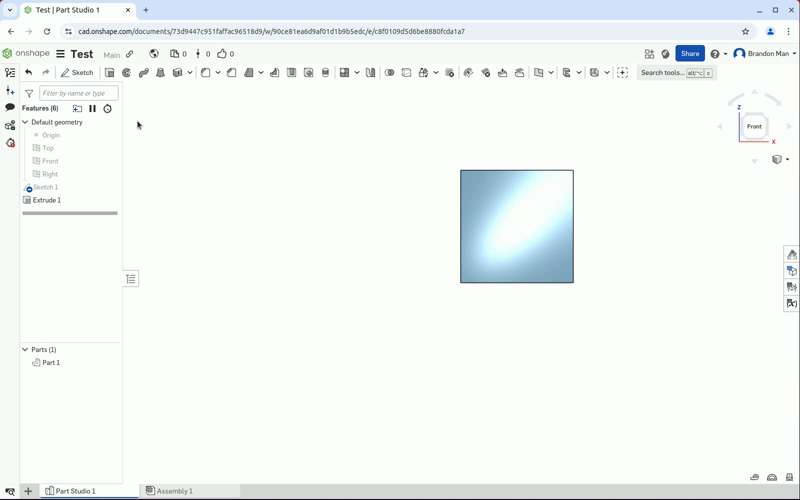
mouse_move(73, 189)
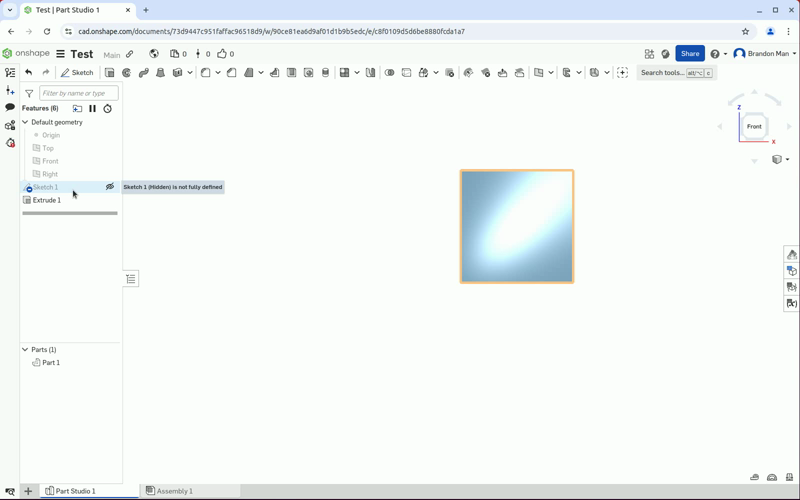
click(73, 189)
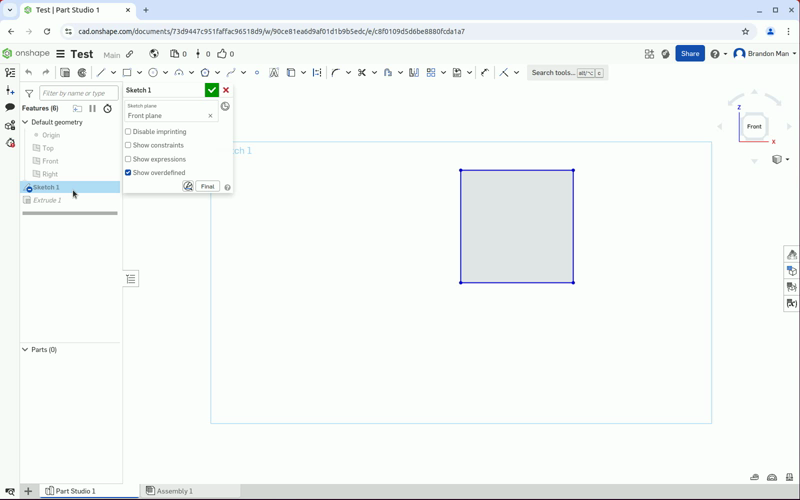
mouse_move(229, 92)
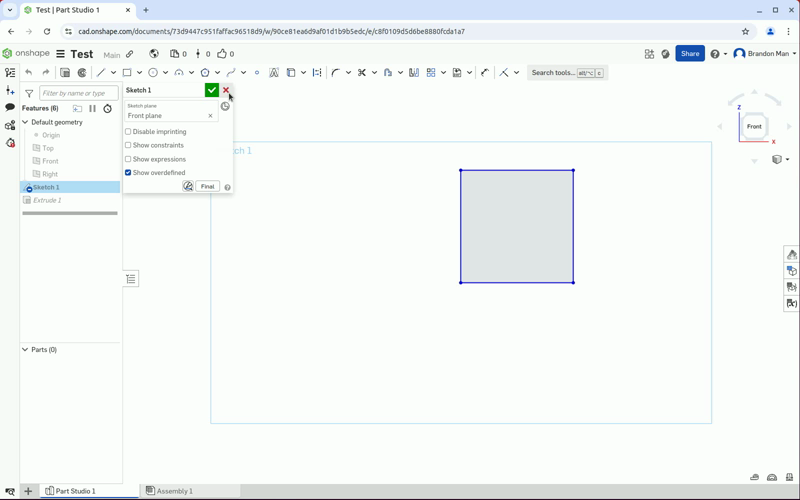
click(229, 92)
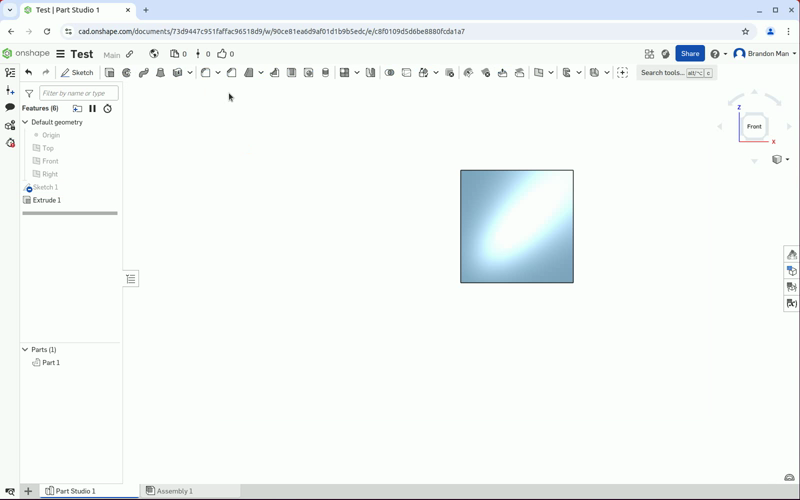
mouse_move(73, 352)
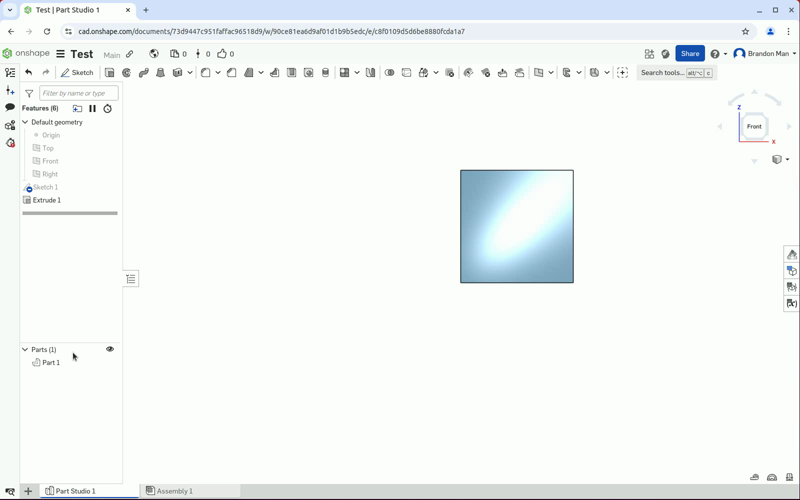
key(y)
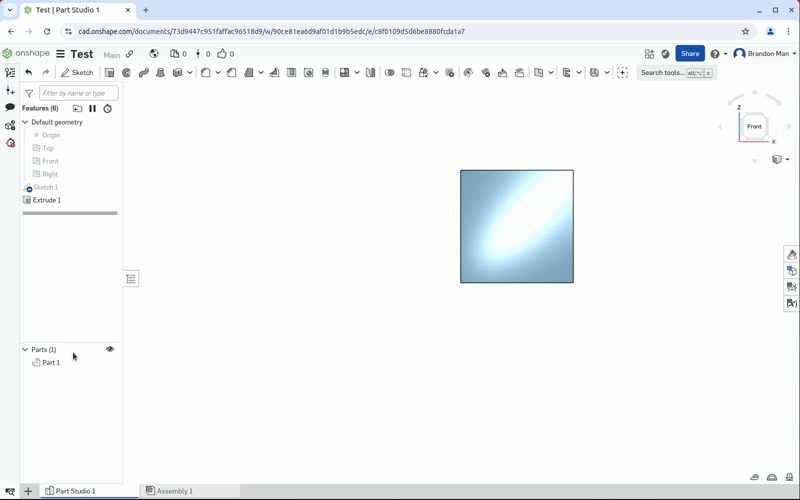
key(shift+p)
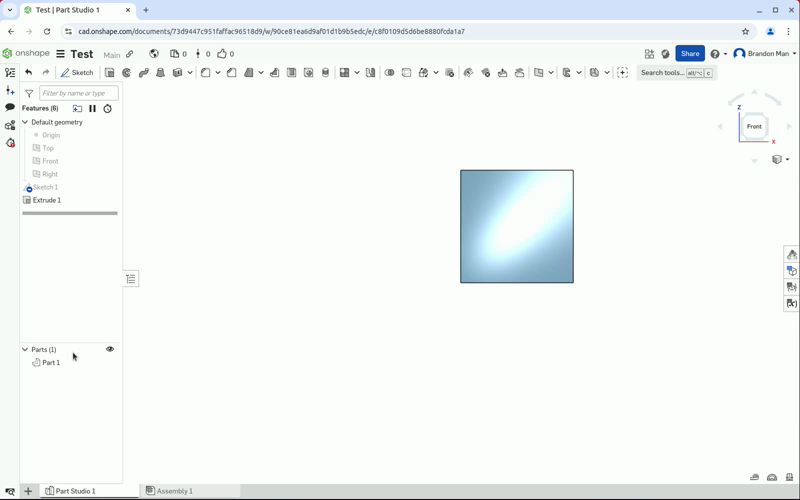
key(space)
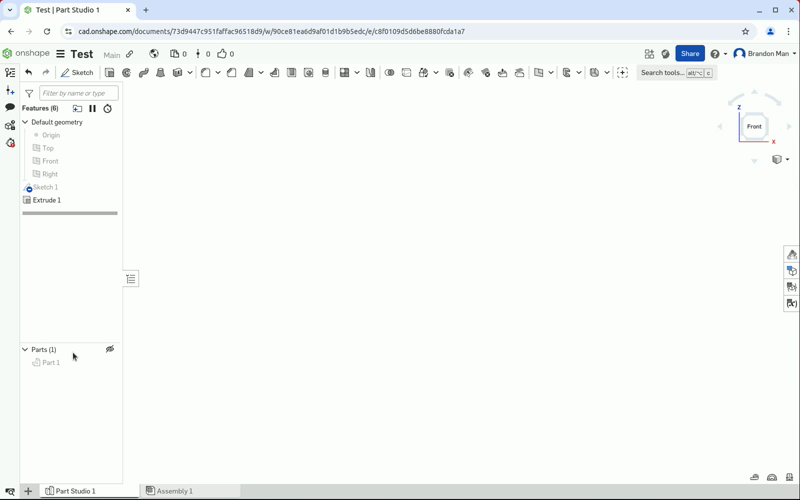
key_down(shift)
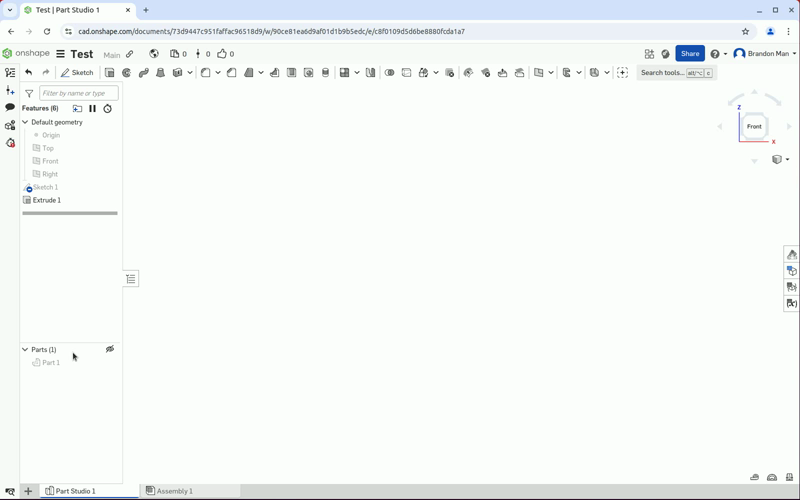
key(down)
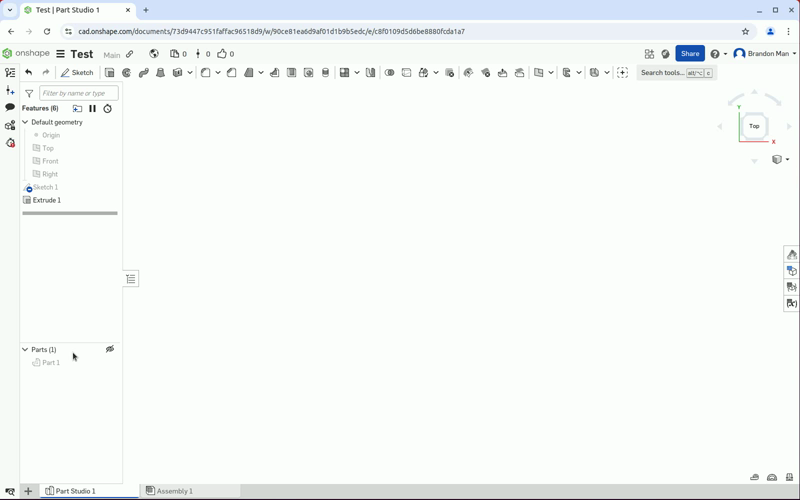
key_up(shift)
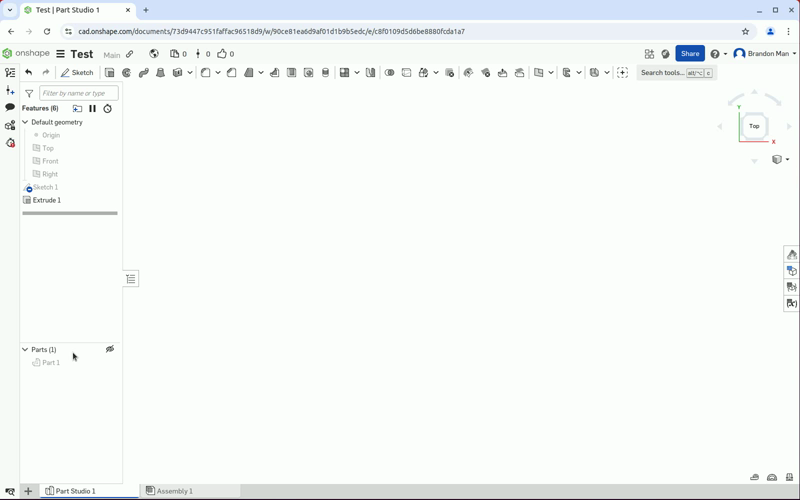
mouse_move(73, 352)
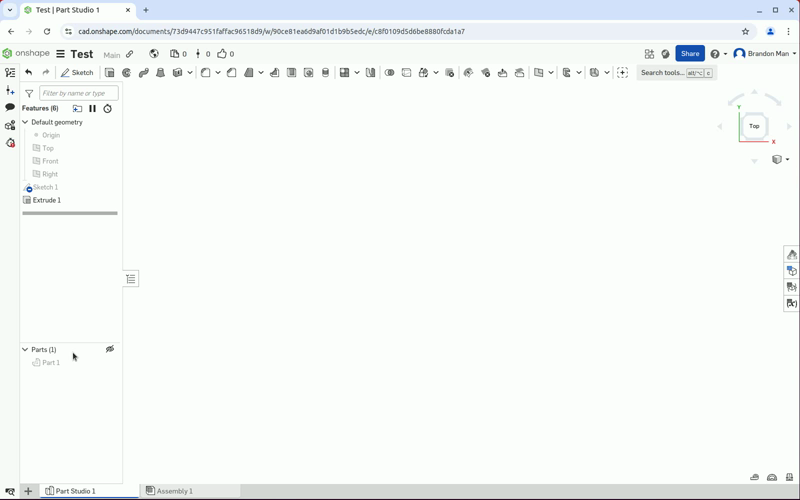
key(shift+y)
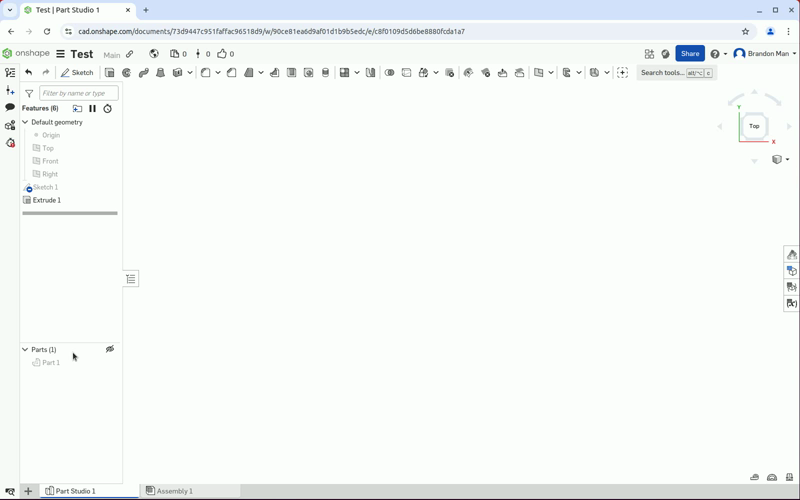
key(shift+s)
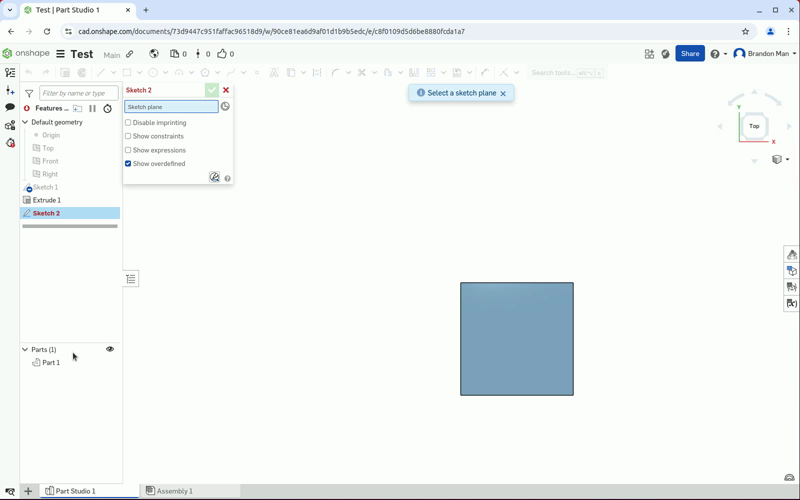
mouse_move(73, 150)
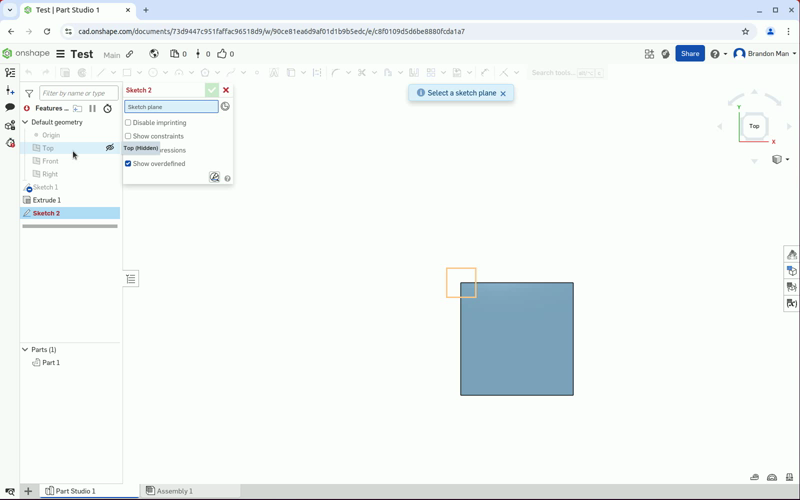
click(73, 150)
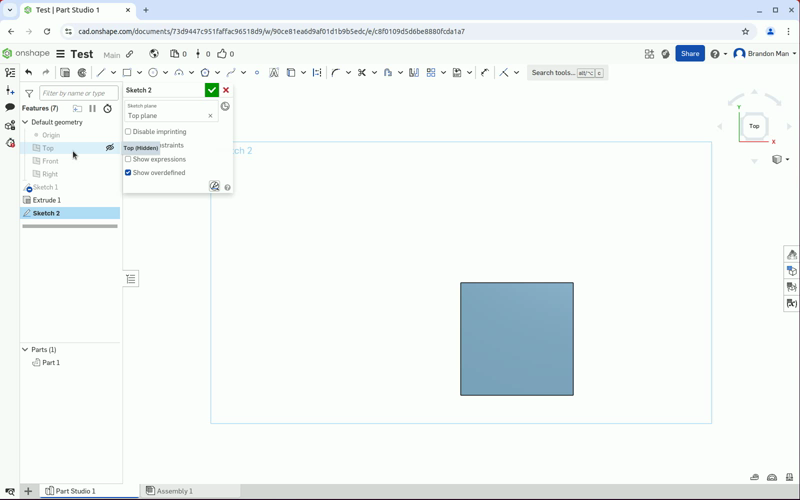
mouse_move(73, 352)
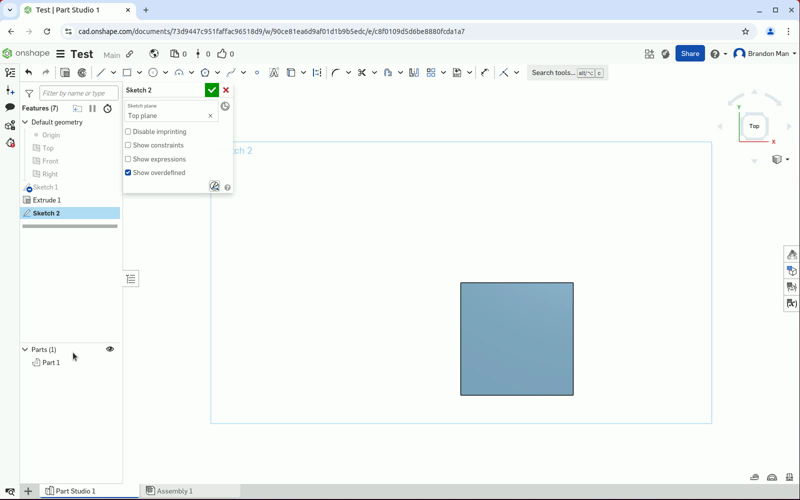
key(y)
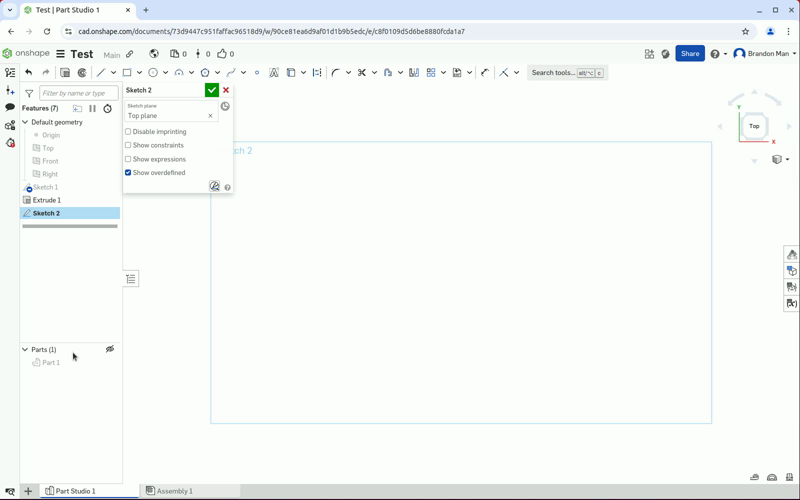
key(l)
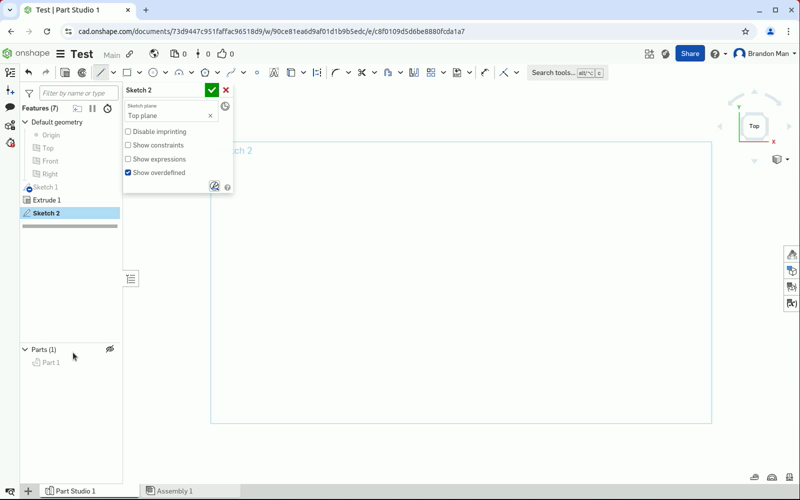
key_down(shift)
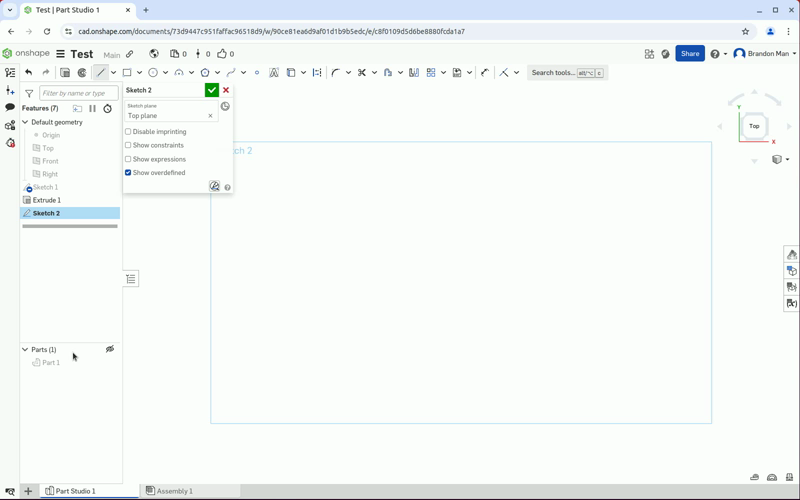
mouse_move(460, 339)
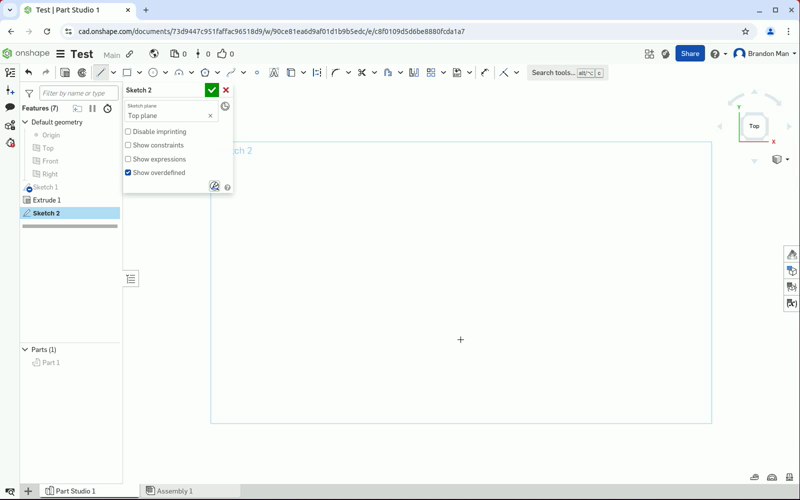
click(460, 339)
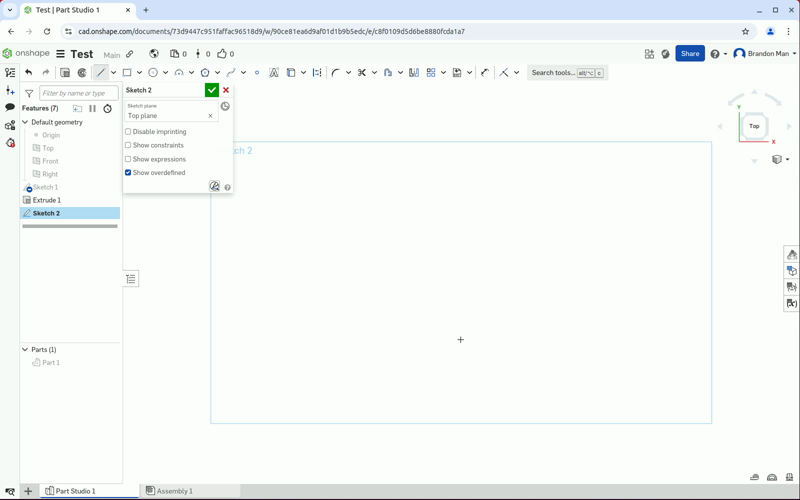
key_up(shift)
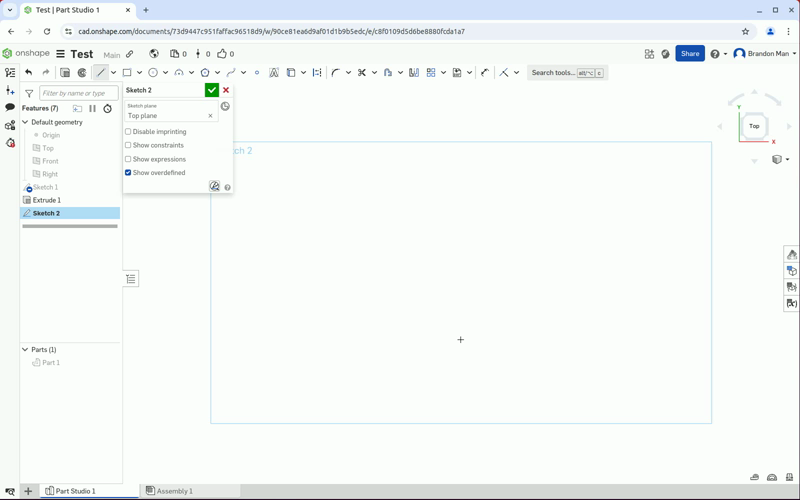
key_down(shift)
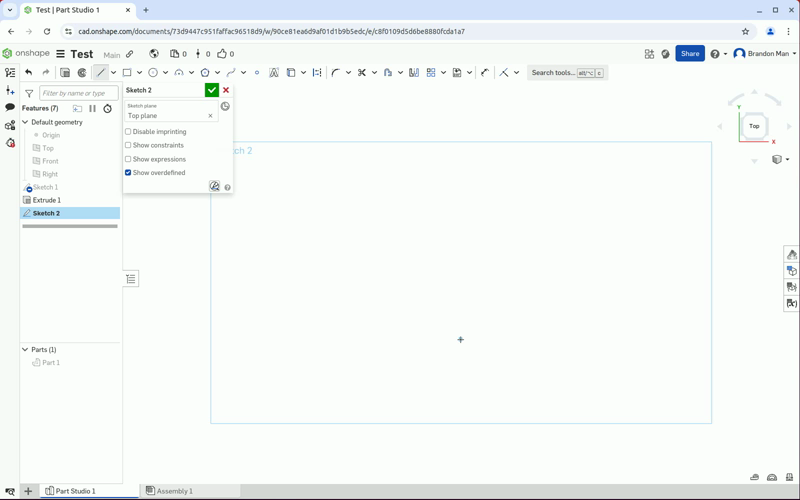
mouse_move(490, 339)
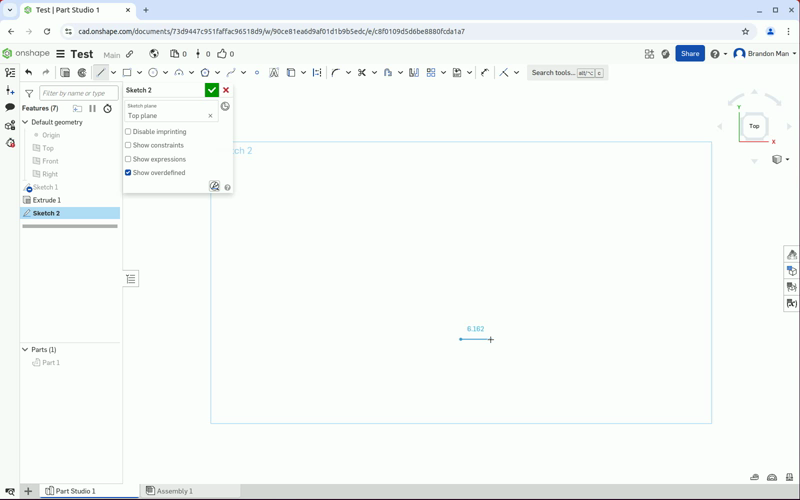
mouse_move(517, 339)
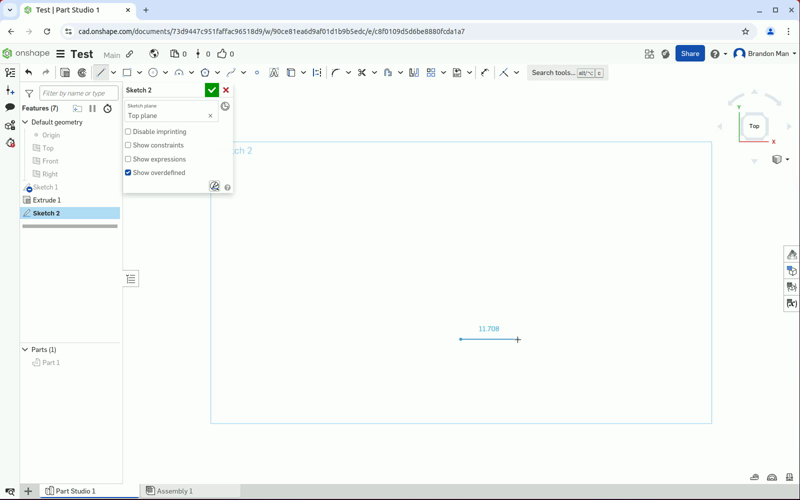
click(517, 339)
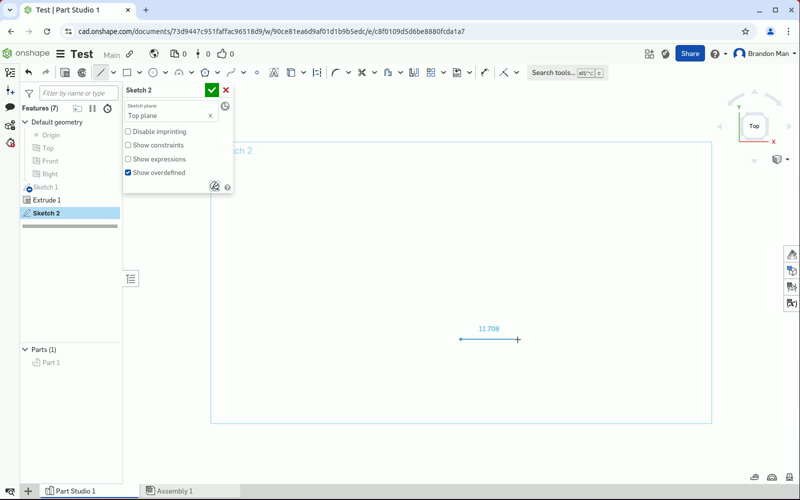
key_up(shift)
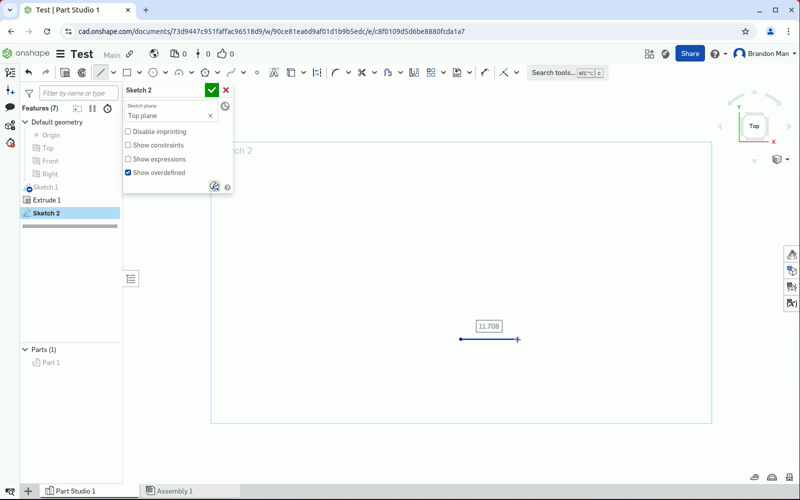
key_down(shift)
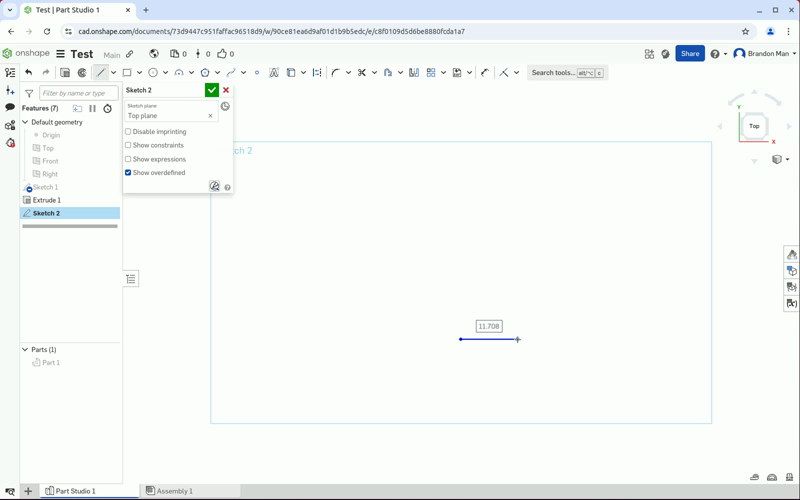
mouse_move(547, 339)
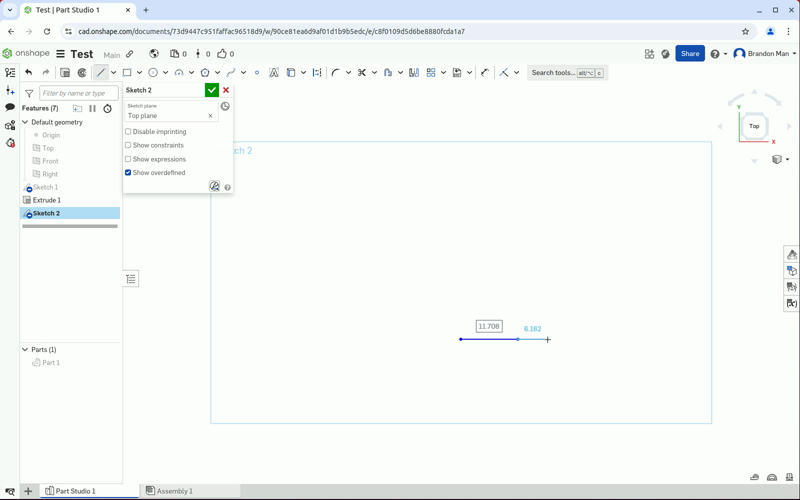
mouse_move(517, 282)
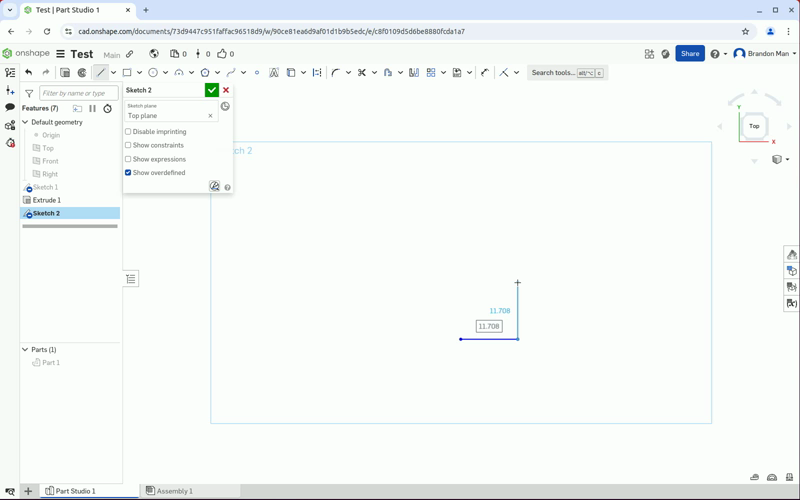
click(517, 282)
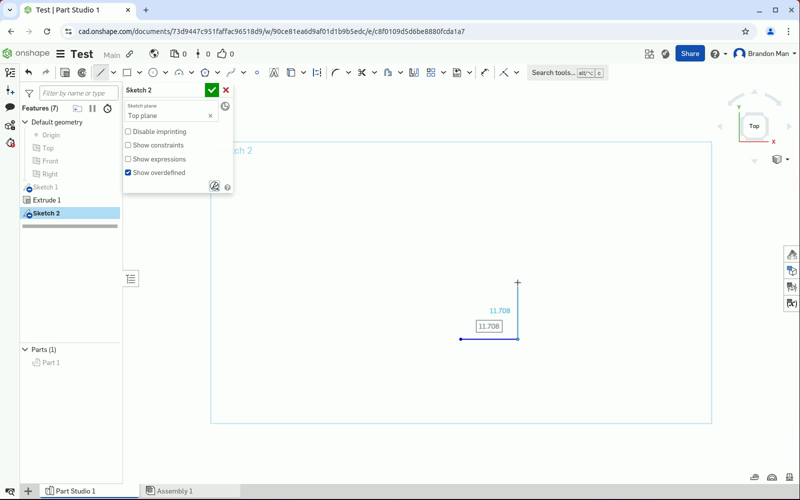
key_up(shift)
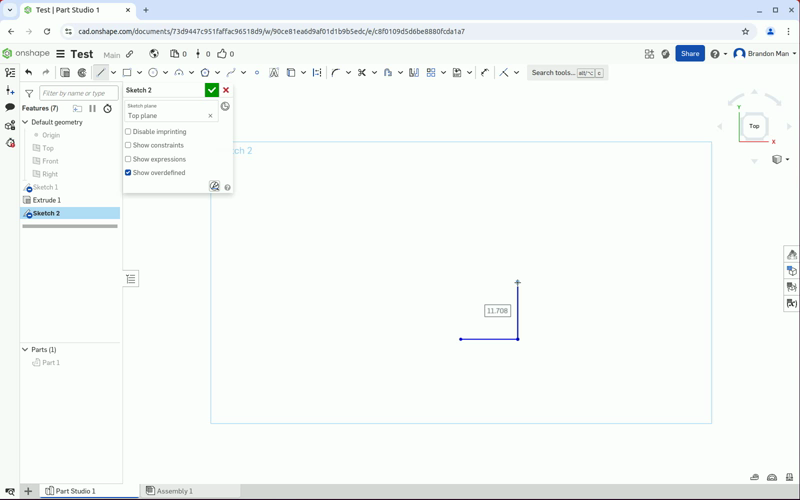
key_down(shift)
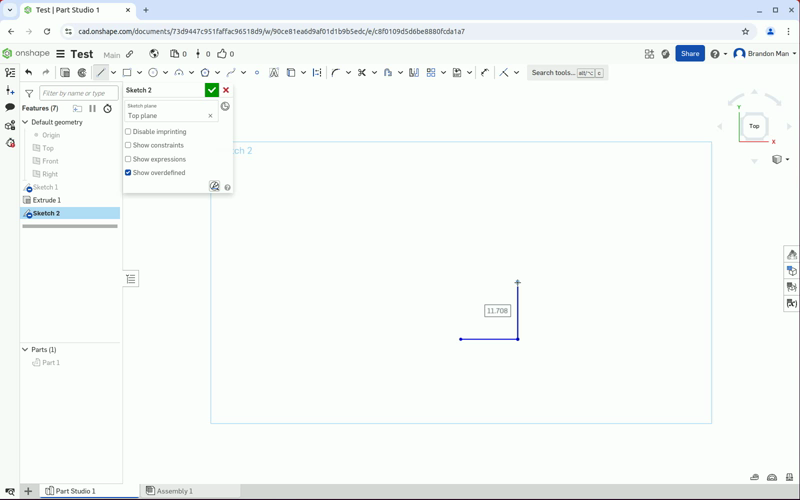
mouse_move(547, 282)
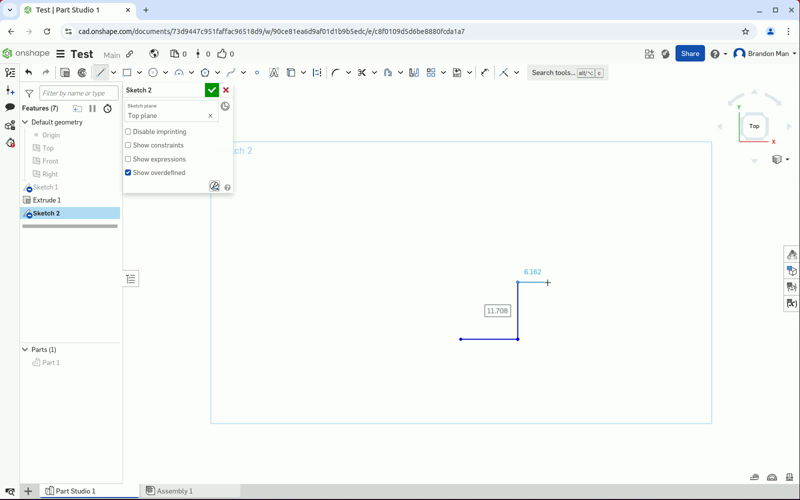
mouse_move(460, 282)
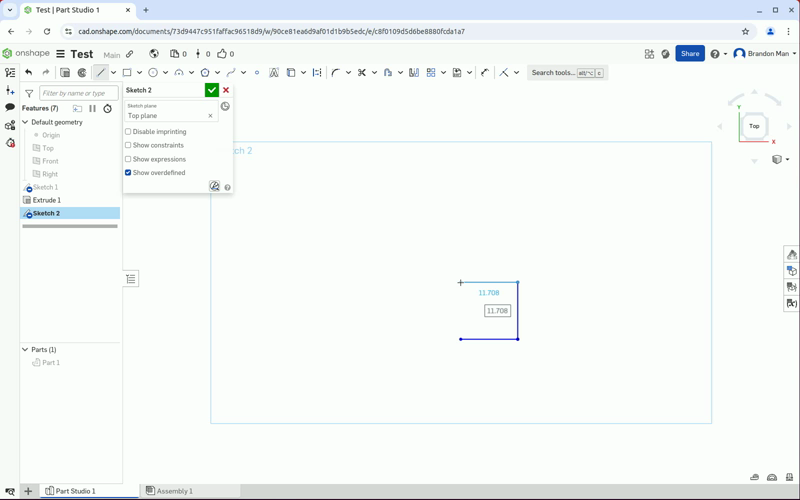
click(460, 282)
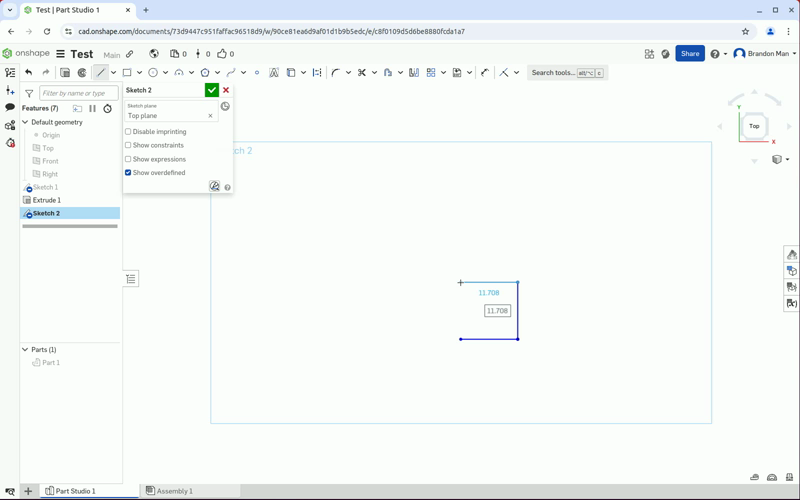
key_up(shift)
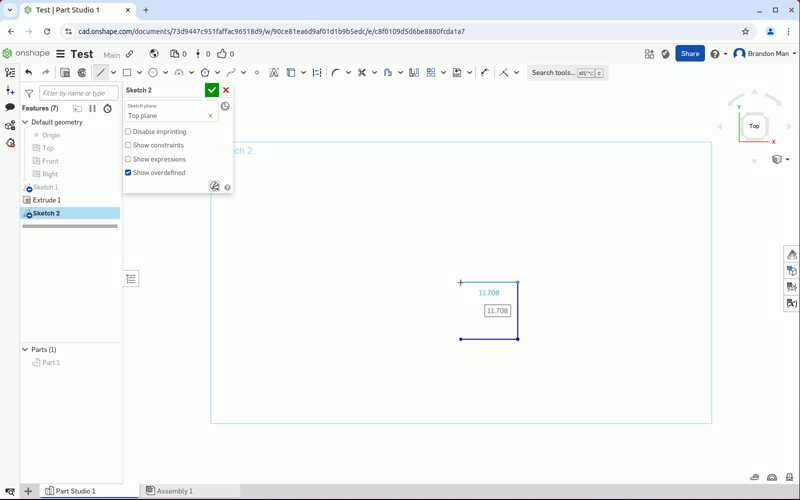
mouse_move(490, 282)
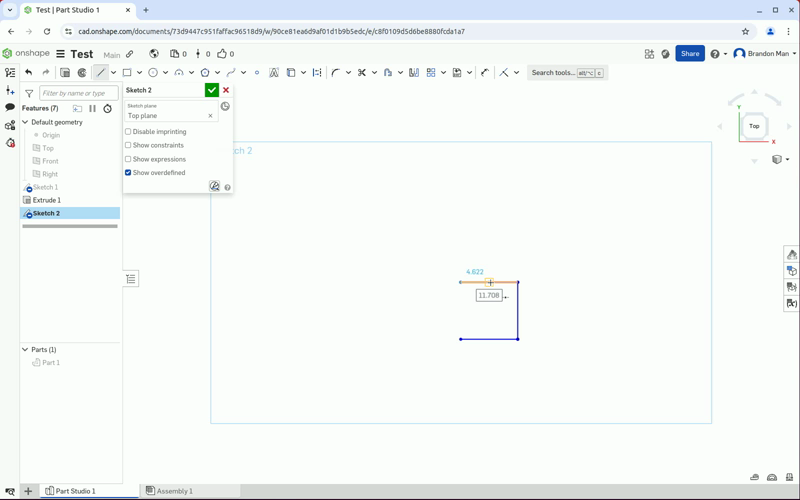
key_down(shift)
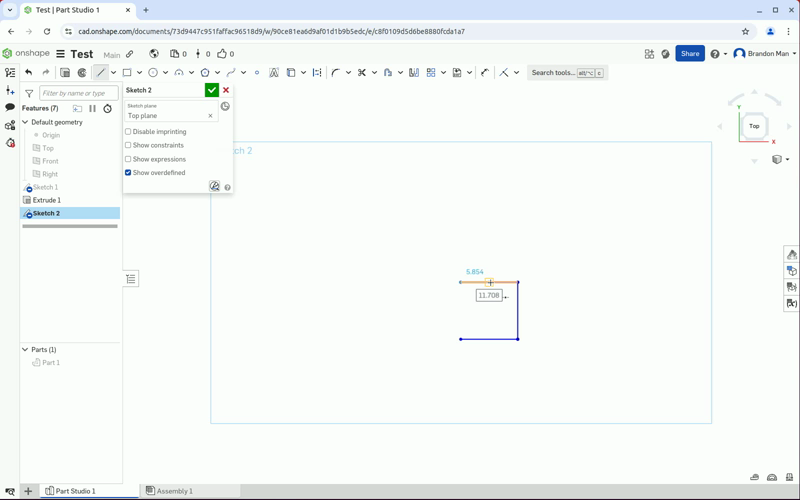
mouse_move(460, 339)
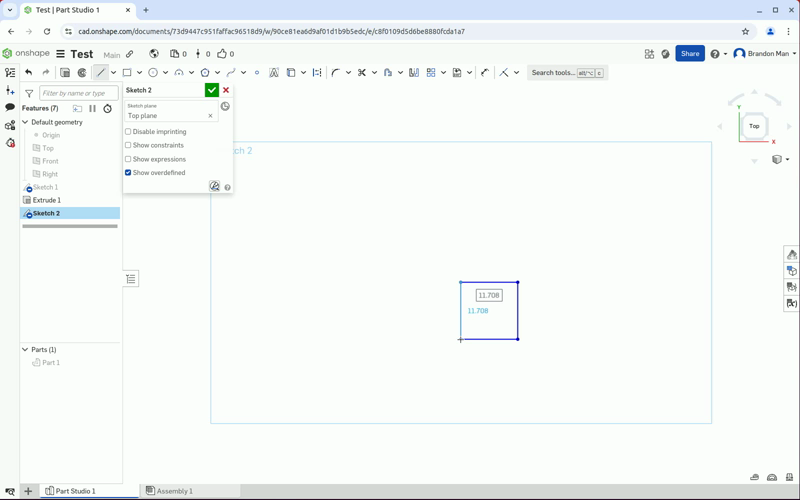
key_up(shift)
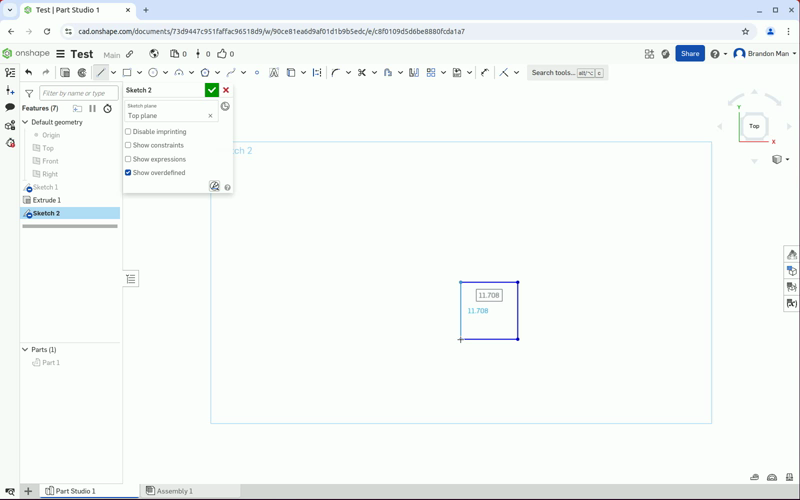
click(460, 339)
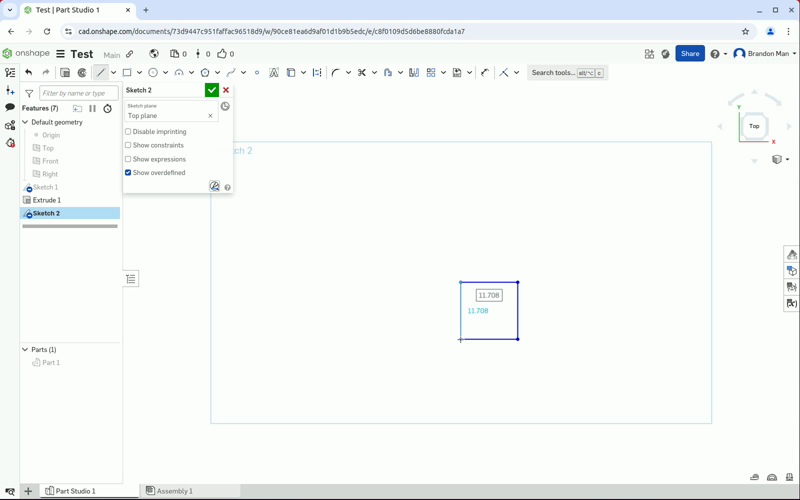
key(esc)
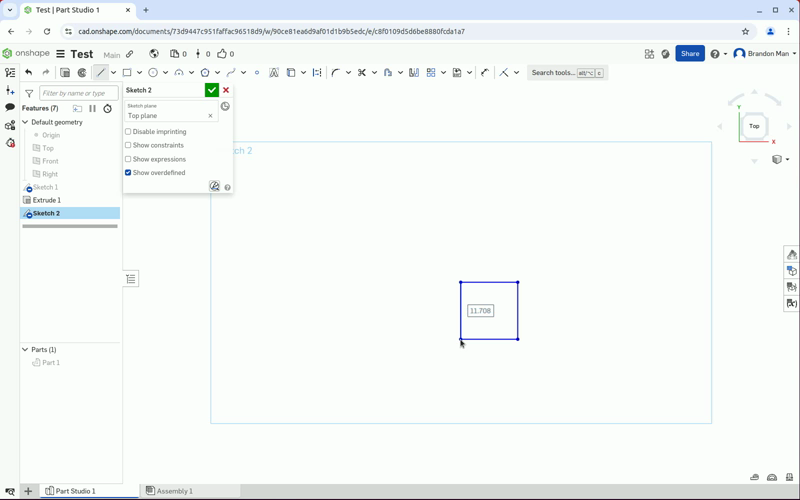
mouse_move(463, 310)
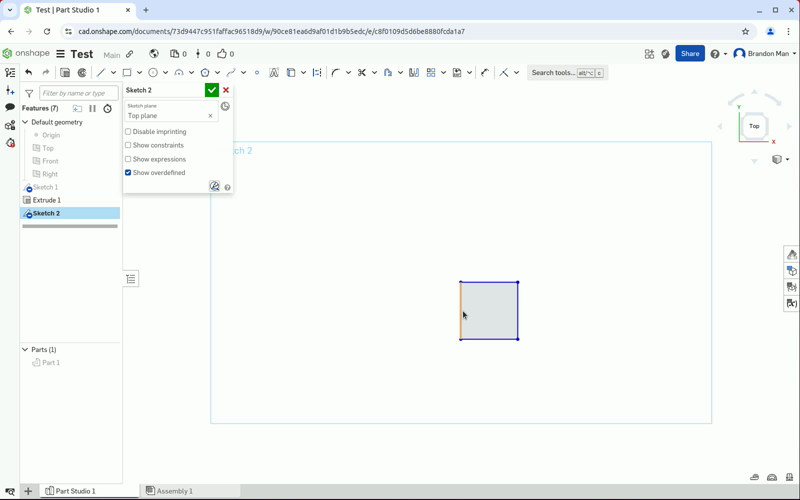
click(463, 310)
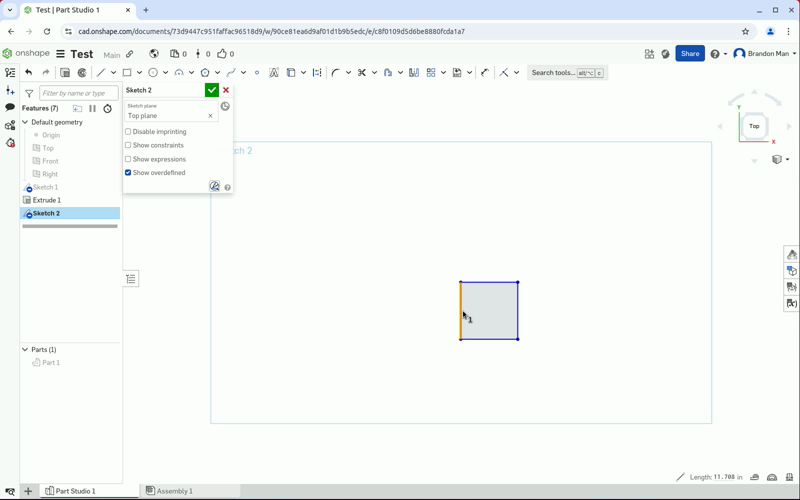
mouse_move(73, 352)
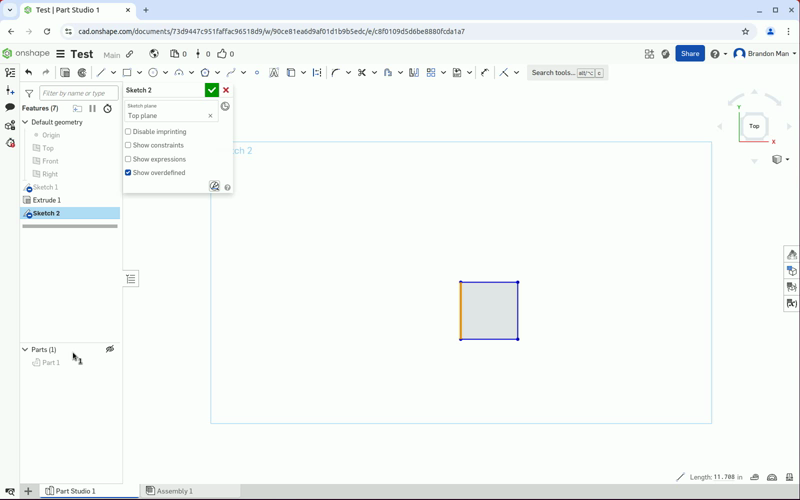
key(shift+y)
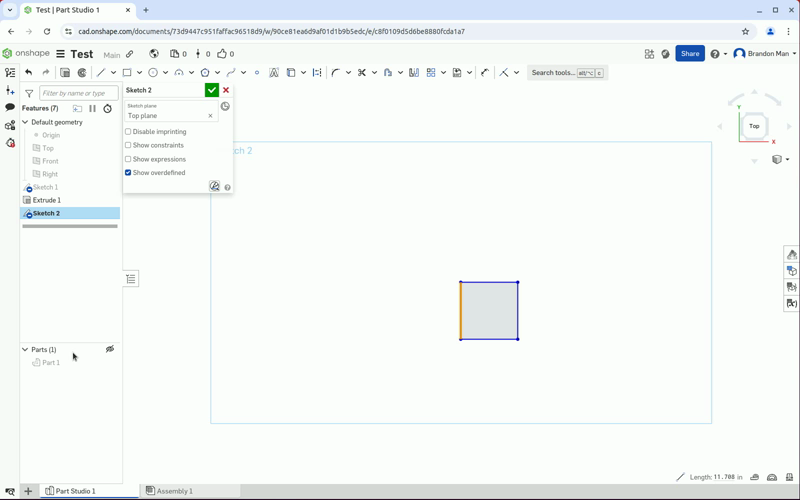
key(shift+e)
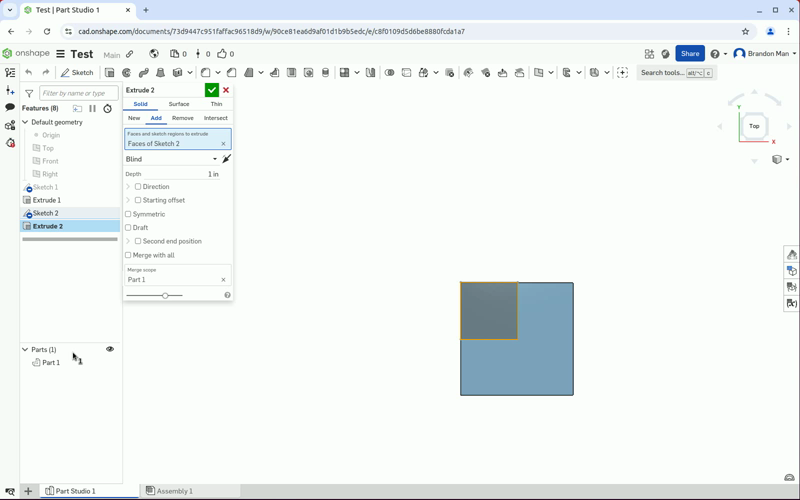
mouse_move(143, 106)
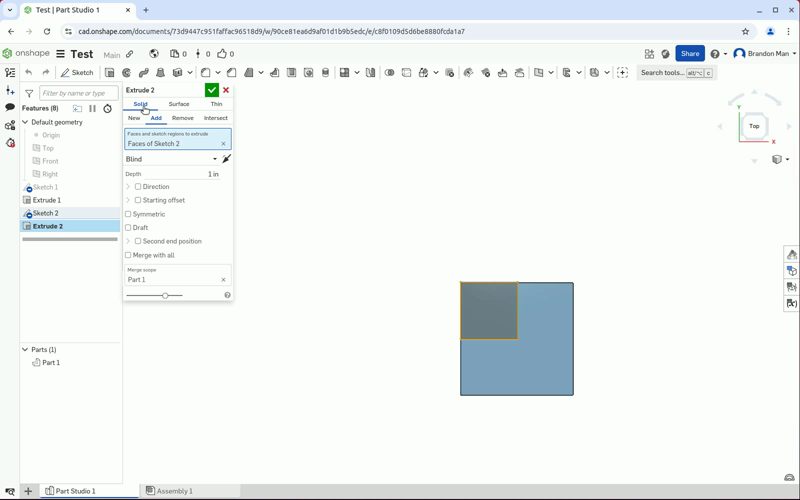
click(143, 106)
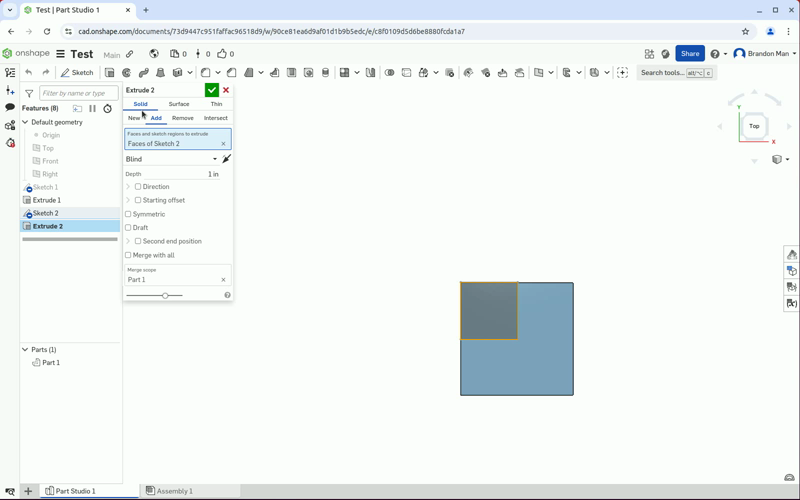
mouse_move(137, 120)
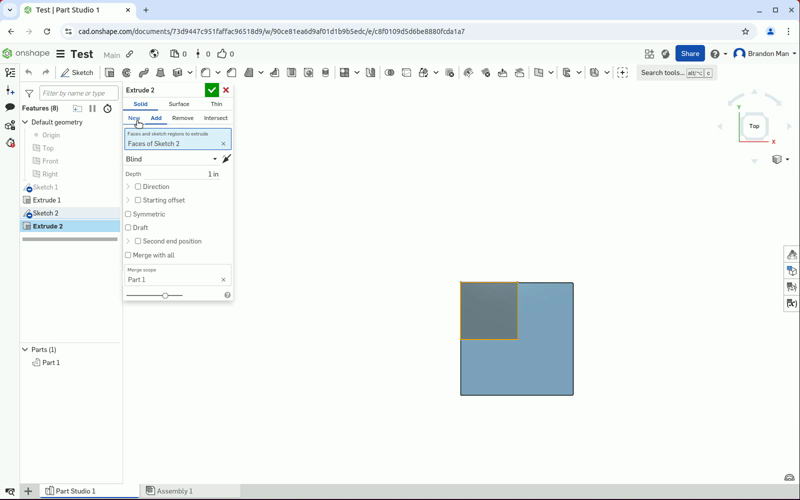
click(137, 120)
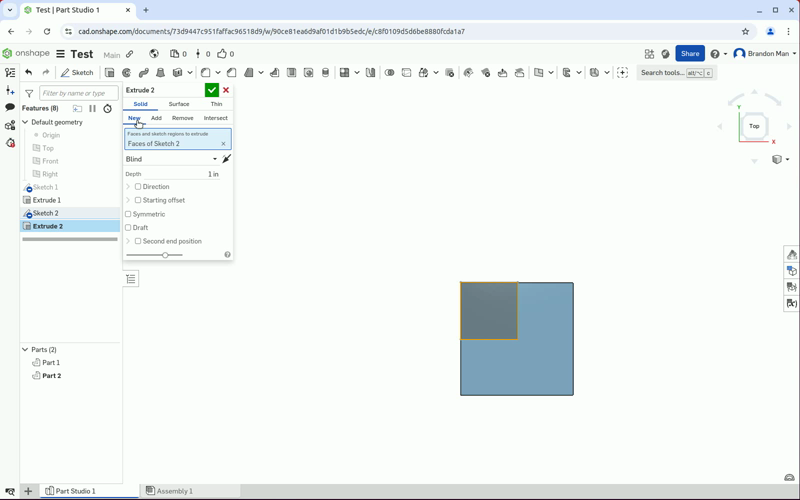
key(tab, 4)
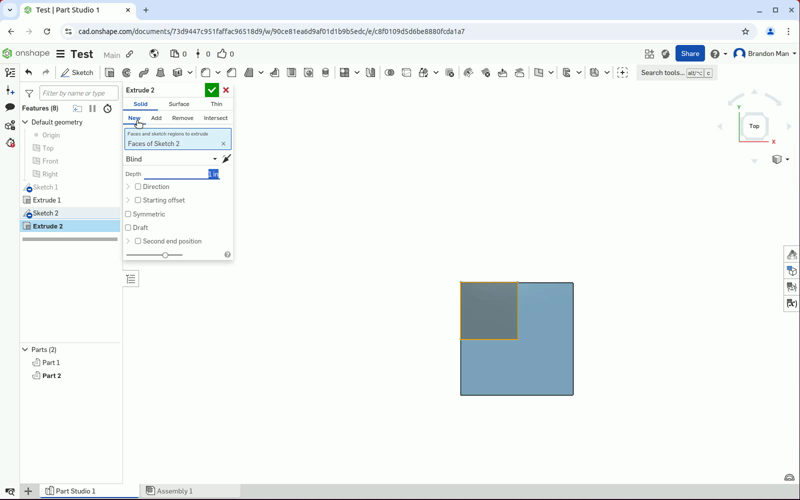
text(-11.554)
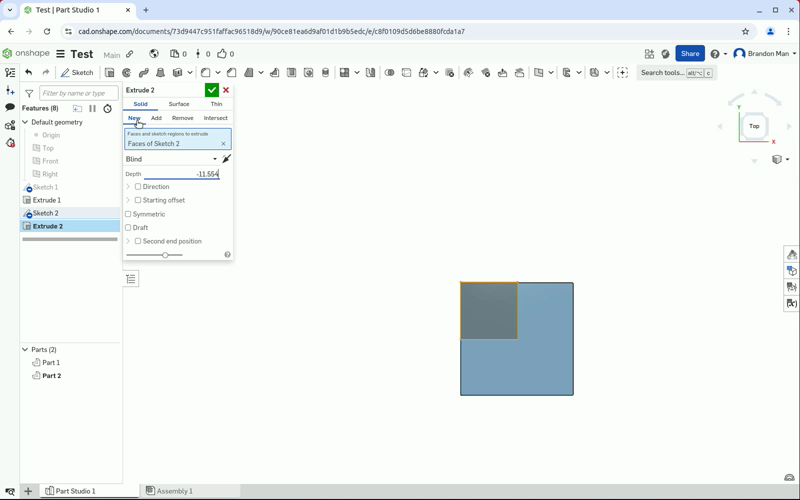
key(enter)
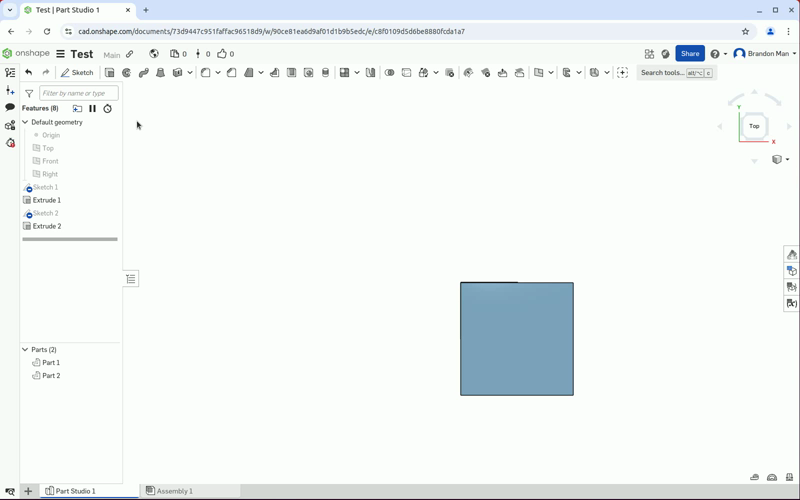
key(shift+h)
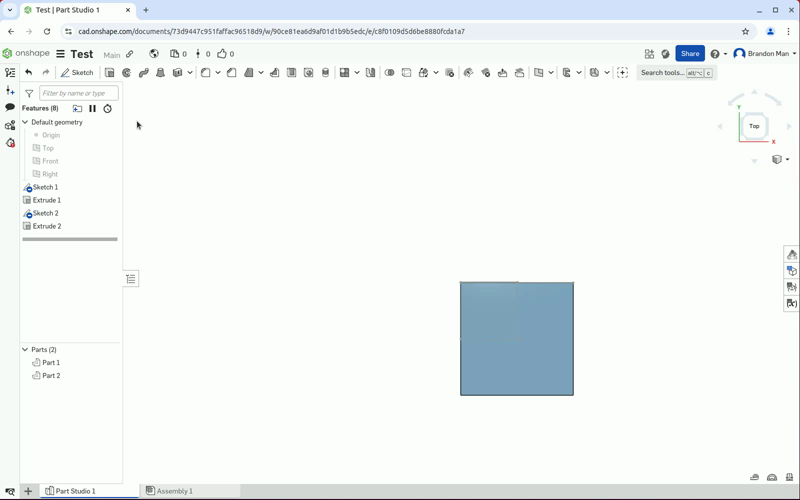
key(shift+h)
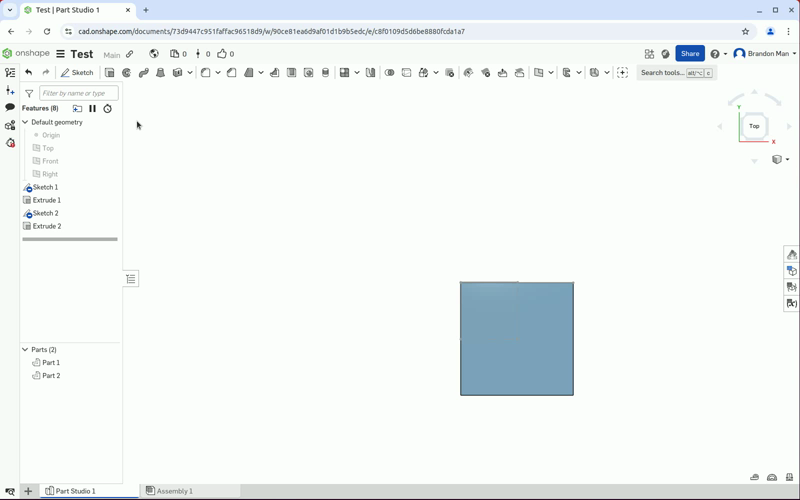
key(shift+7)
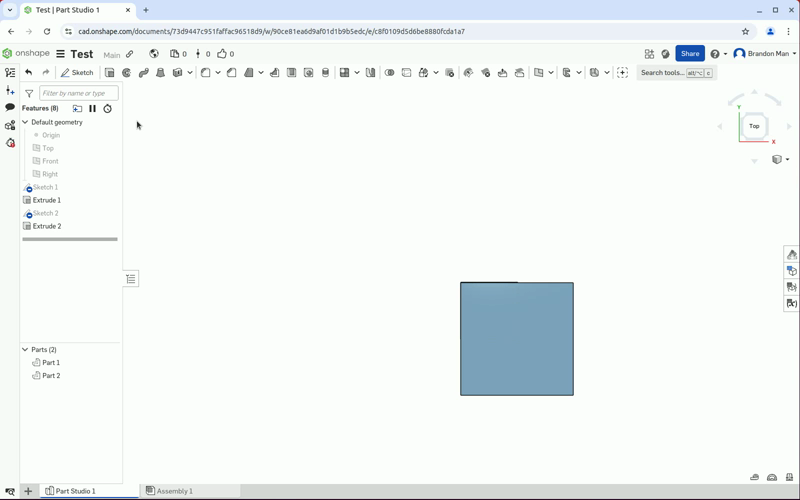
key(up, 3)
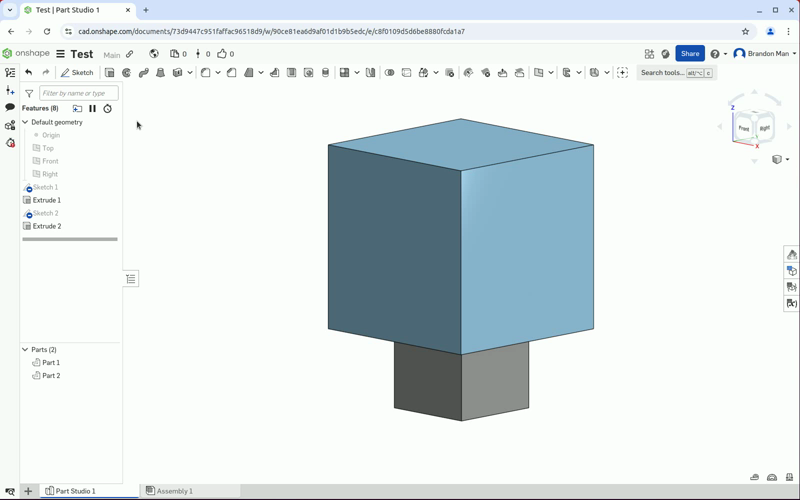
key(left, 3)
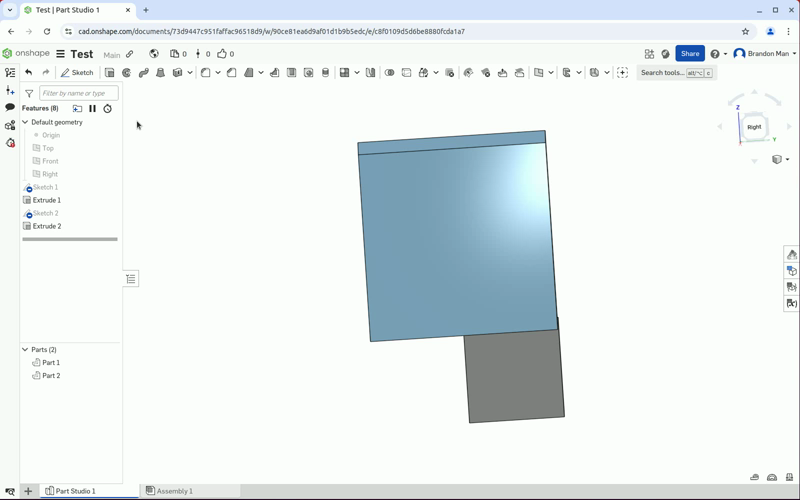
key(right, 3)
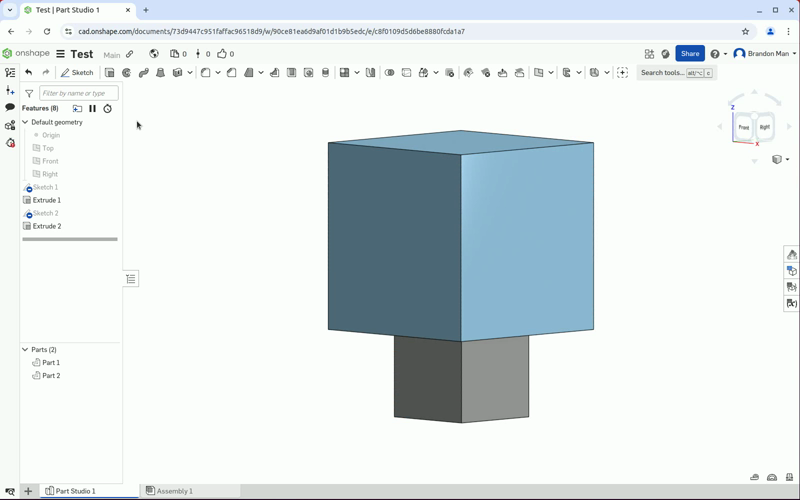
key(down, 3)
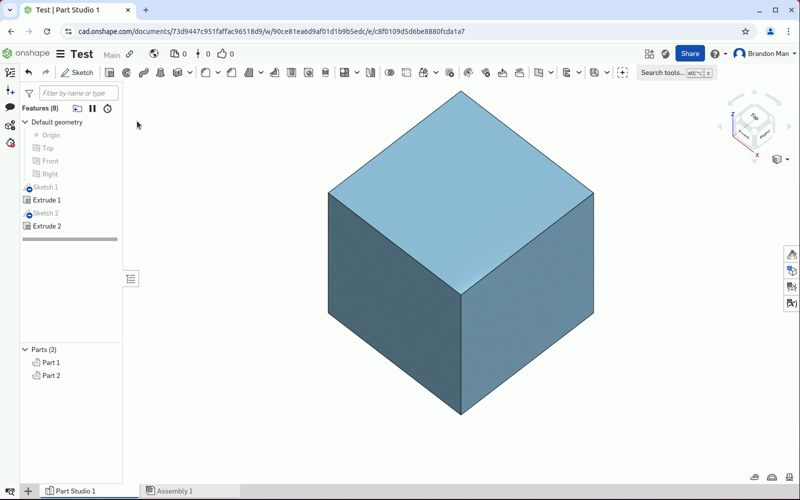
mouse_move(73, 189)
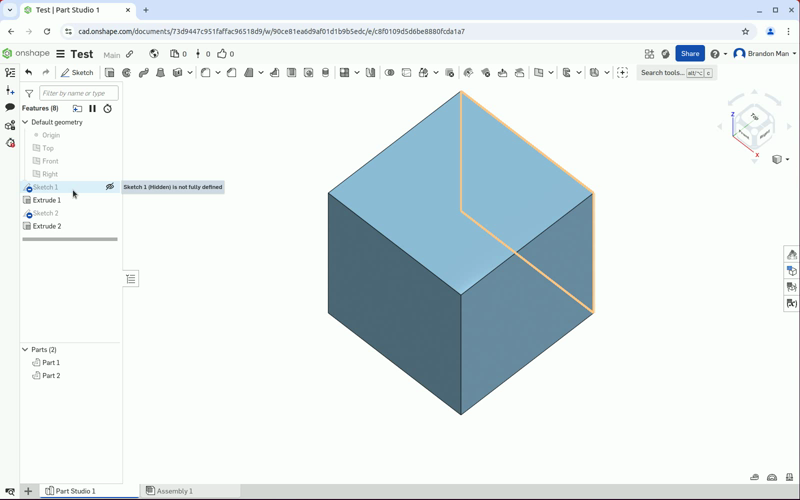
click(73, 189)